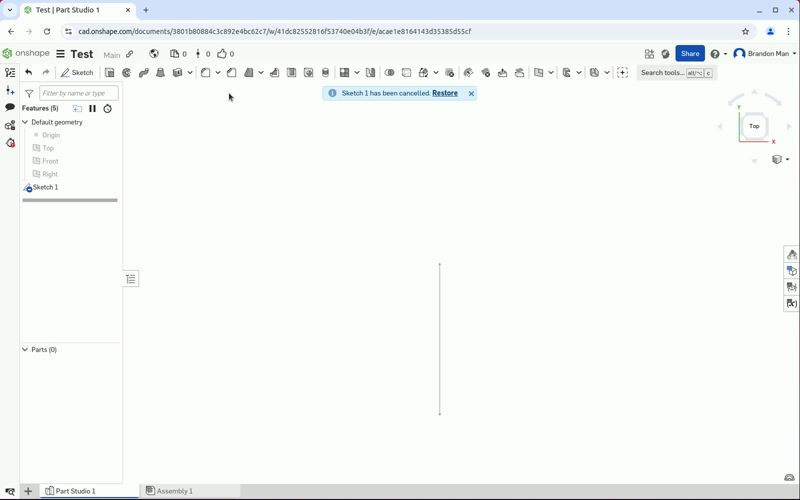
key(shift+h)
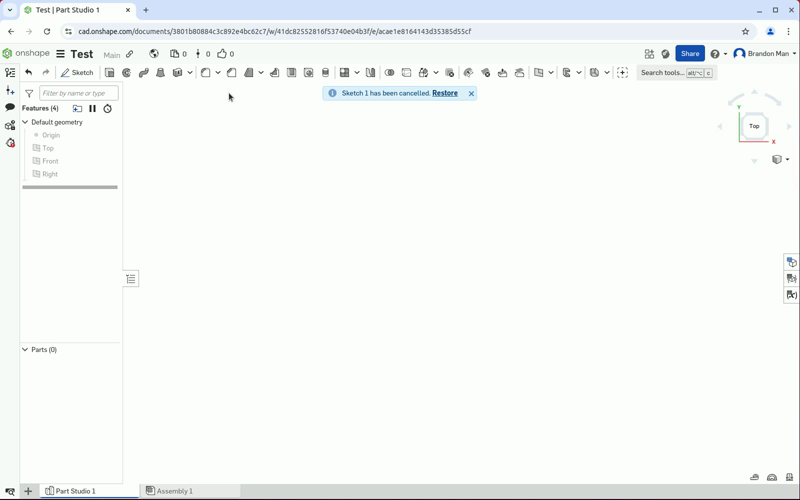
mouse_move(73, 352)
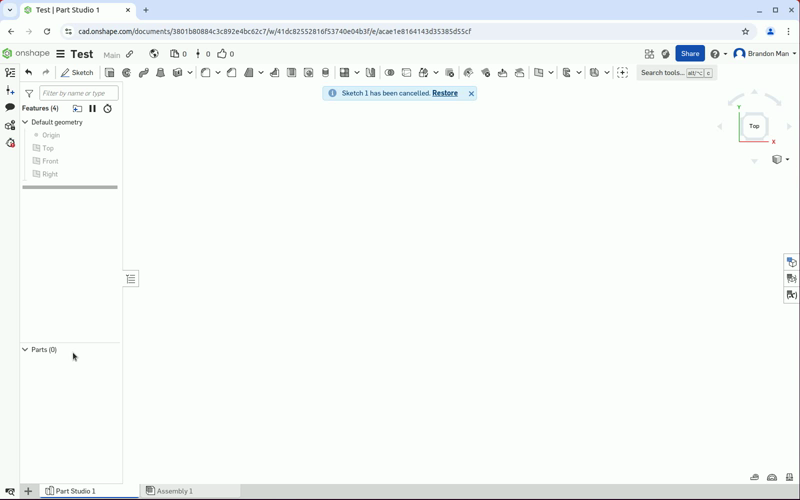
key(y)
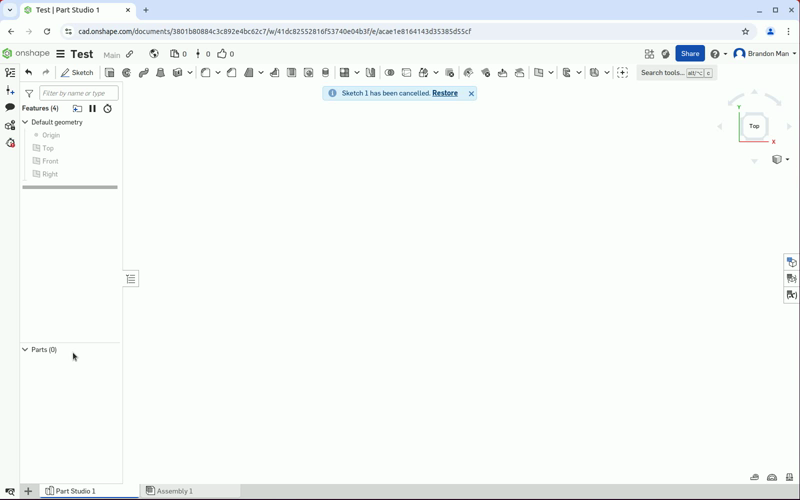
key(shift+p)
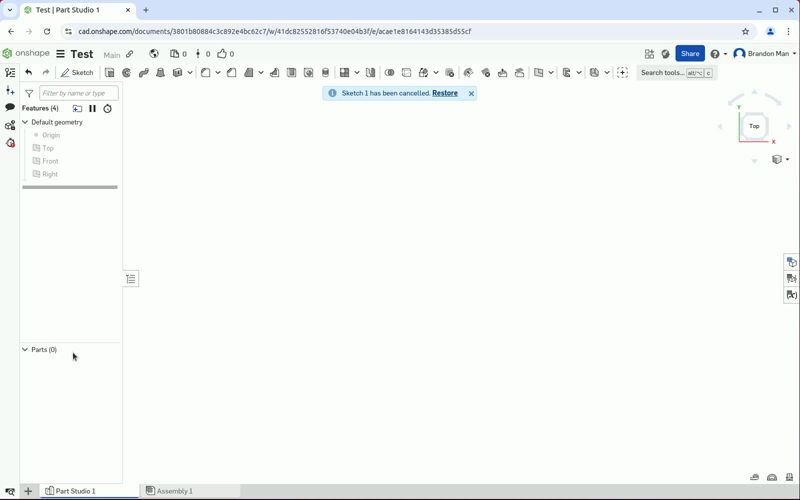
key(space)
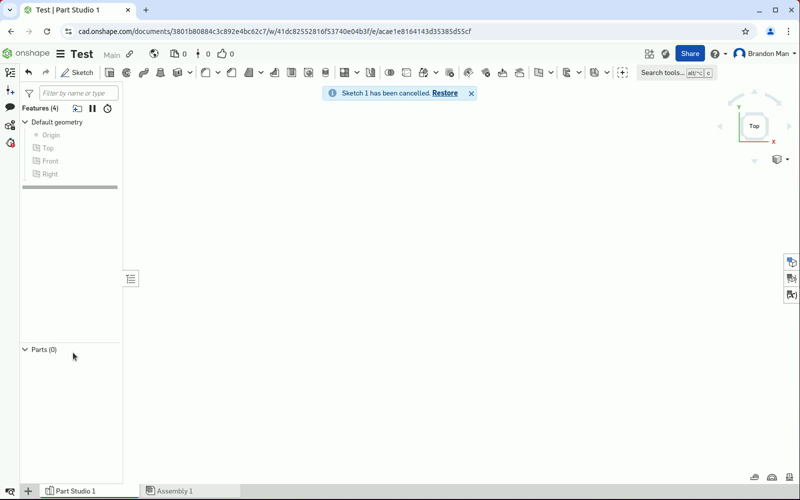
key_down(shift)
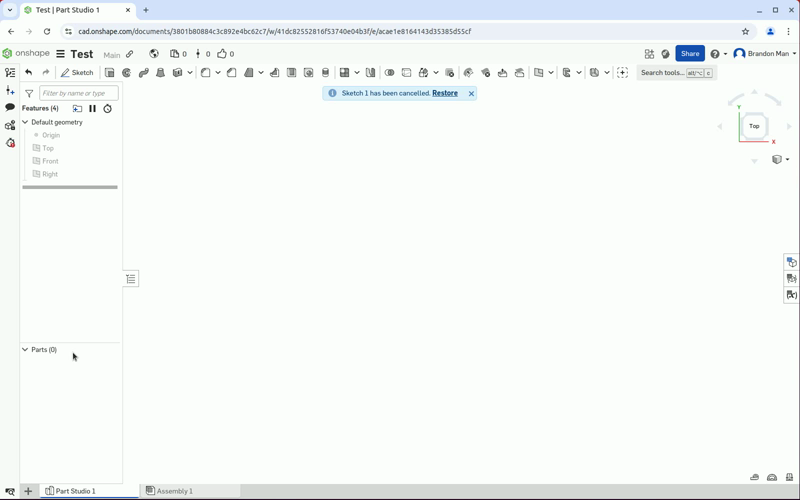
key(up)
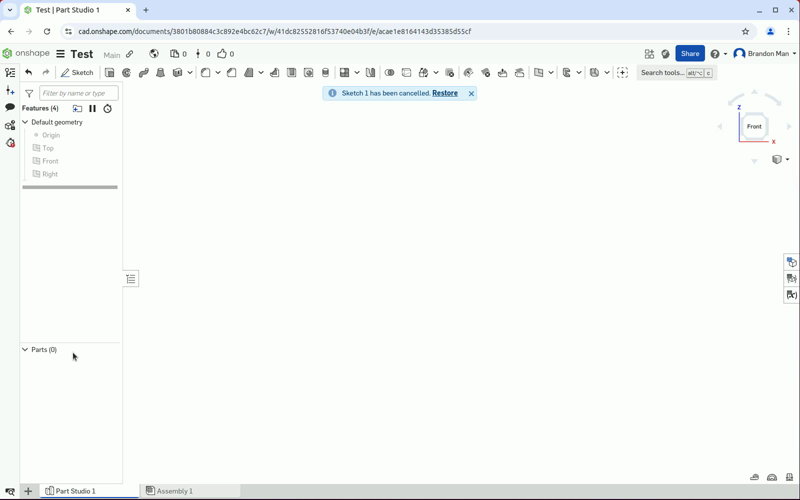
key_up(shift)
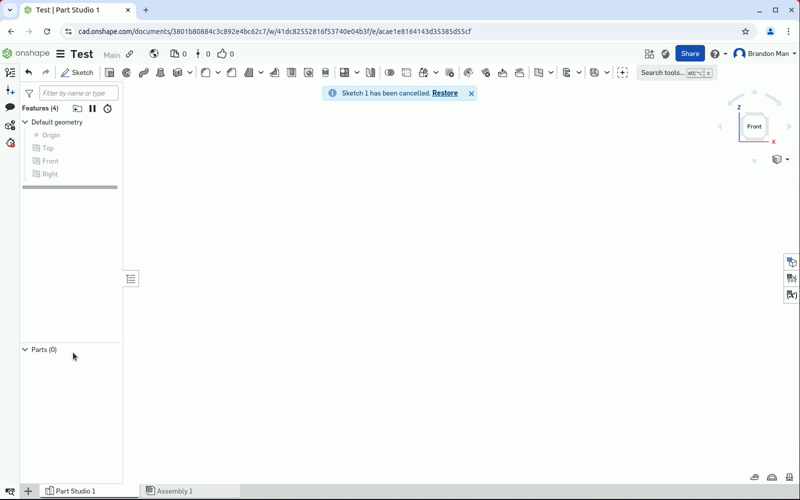
mouse_move(73, 352)
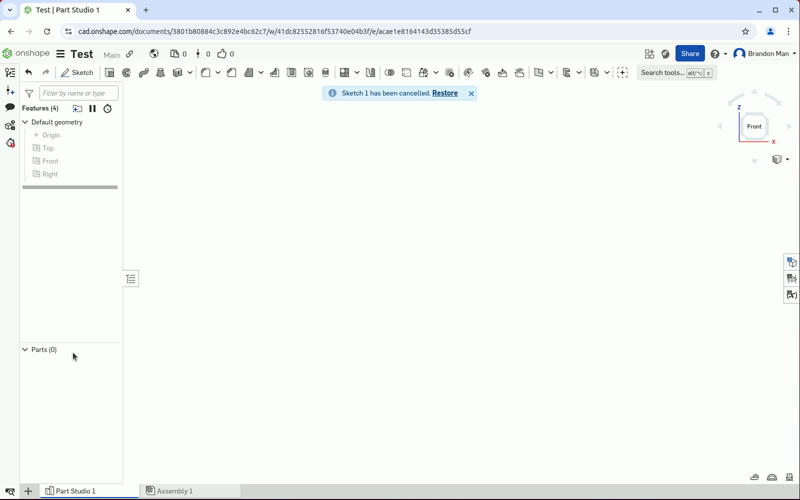
key(shift+y)
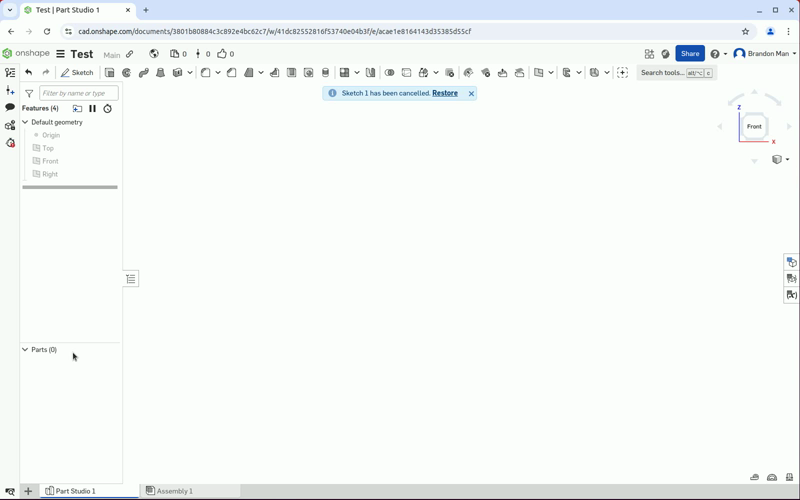
key(shift+s)
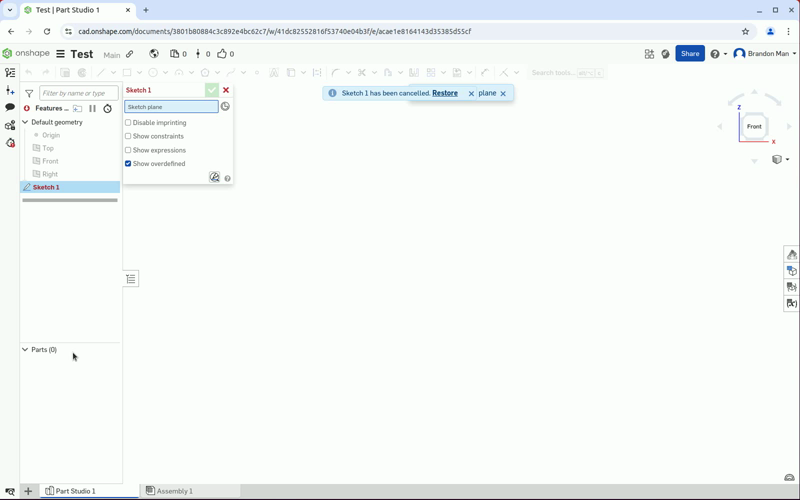
mouse_move(73, 163)
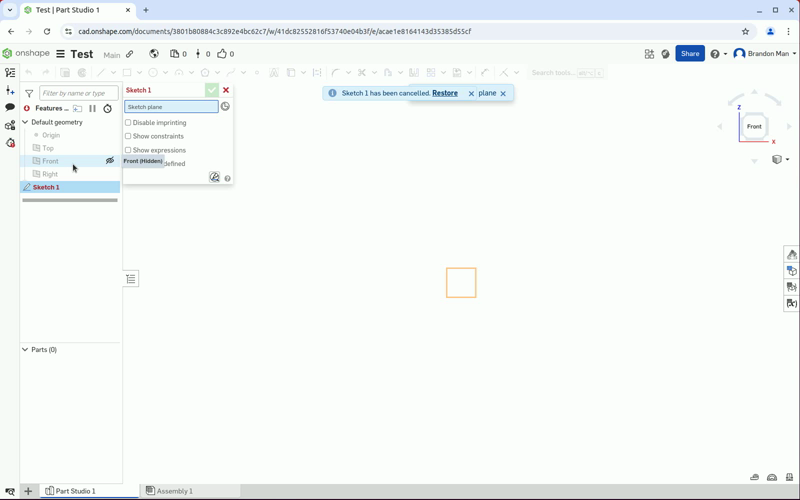
click(73, 163)
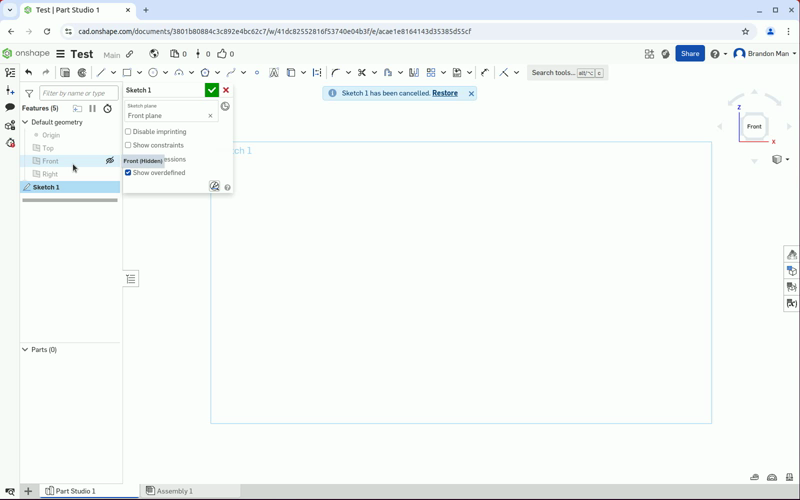
mouse_move(73, 352)
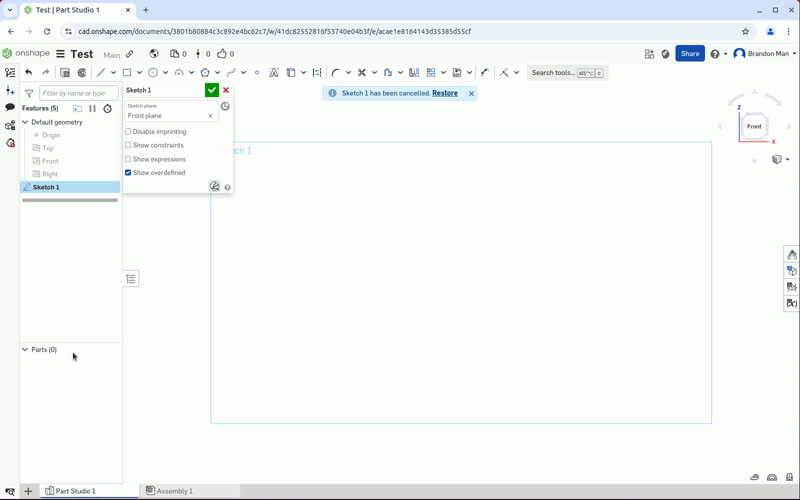
key(y)
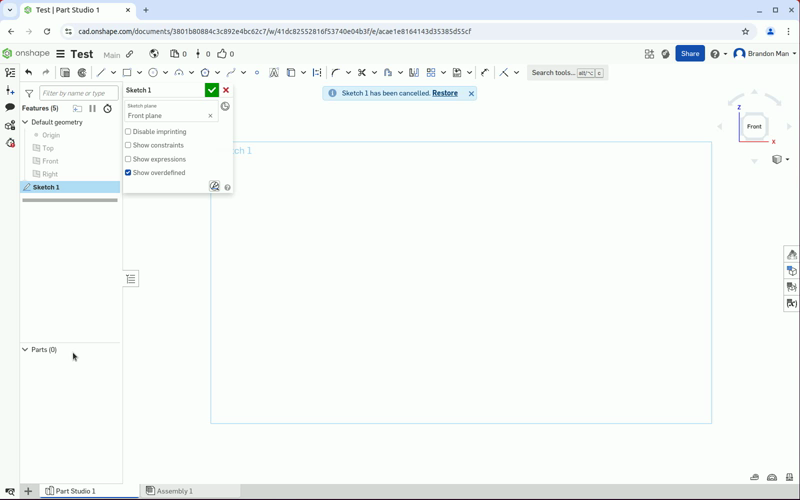
key(l)
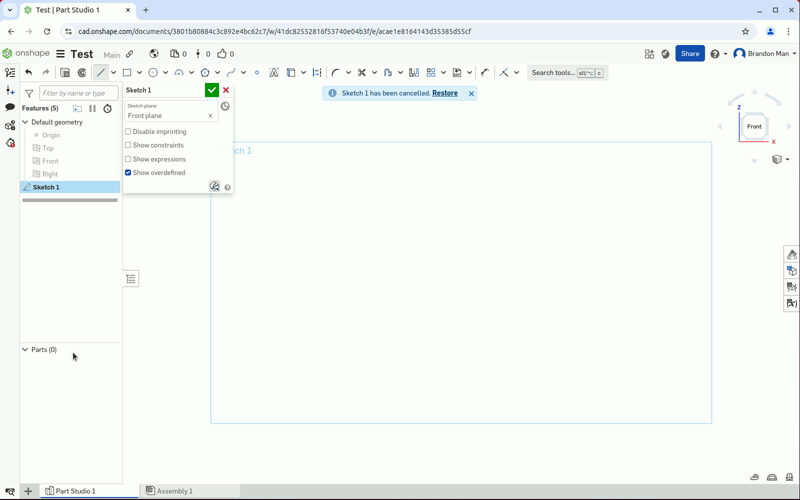
key_down(shift)
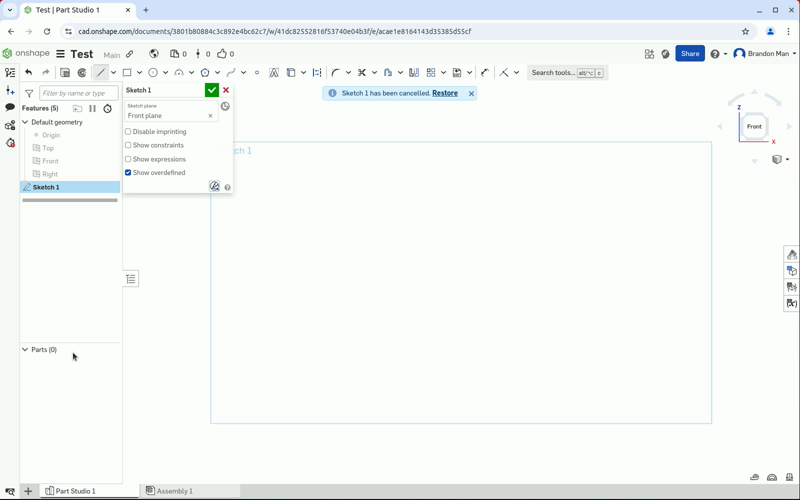
mouse_move(366, 282)
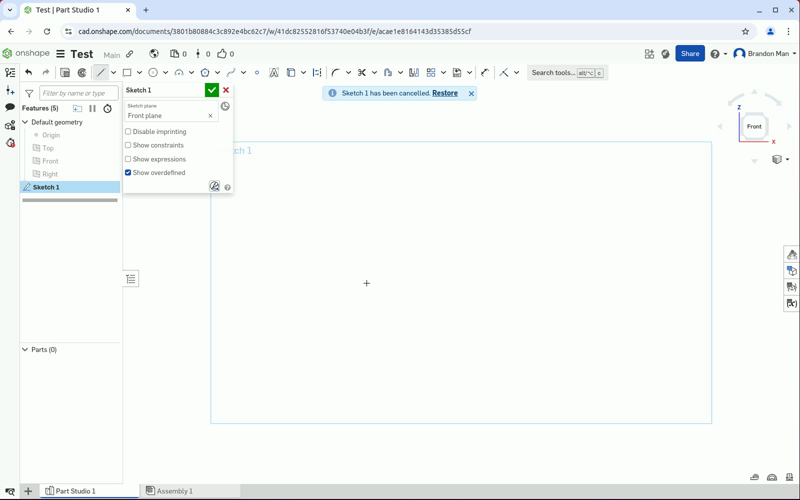
click(366, 282)
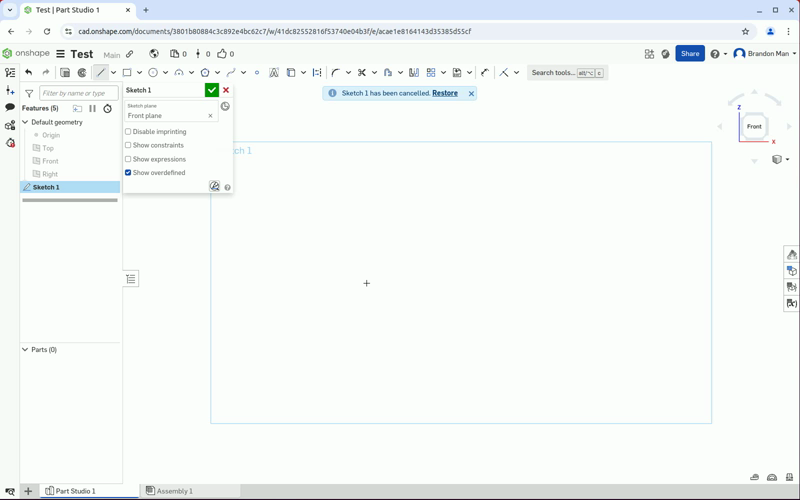
key_up(shift)
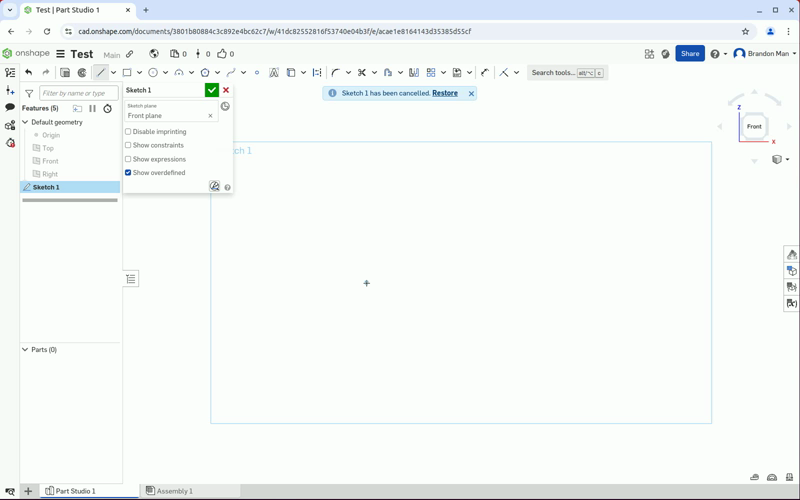
key_down(shift)
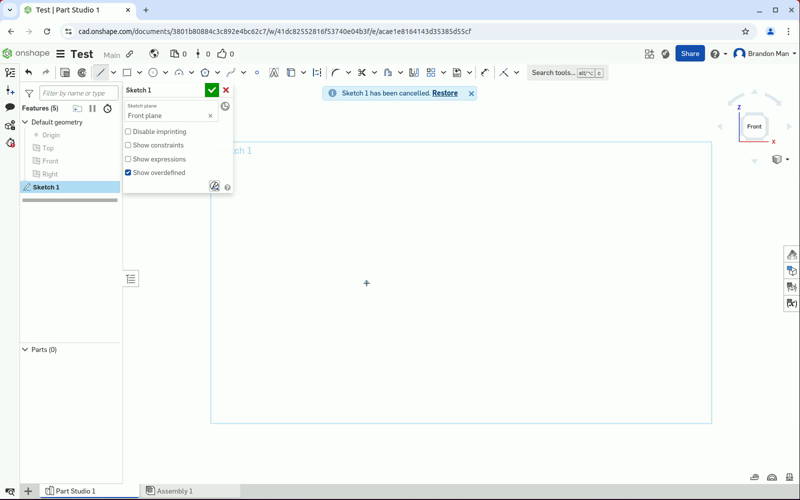
mouse_move(461, 282)
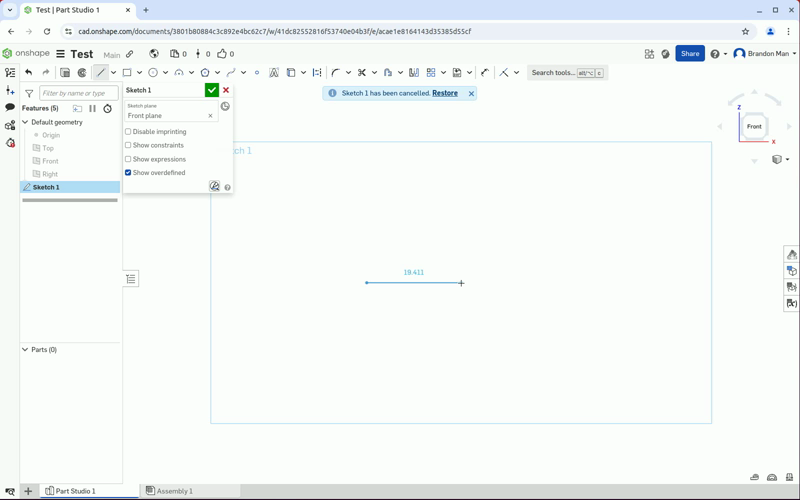
click(461, 282)
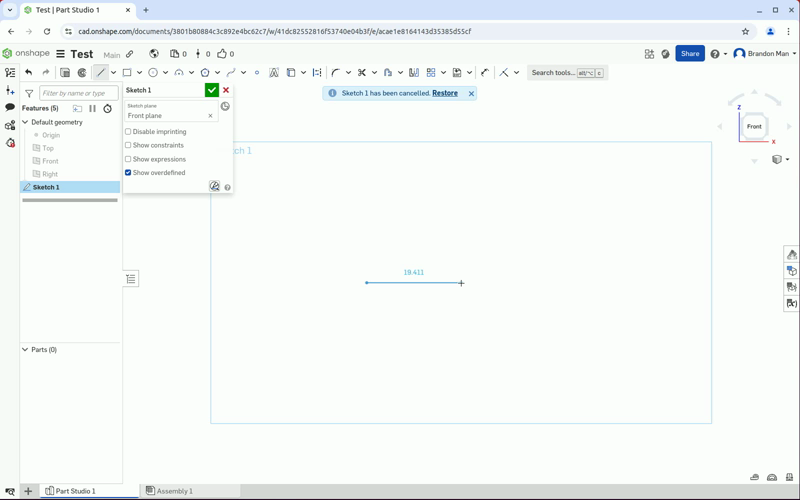
key_up(shift)
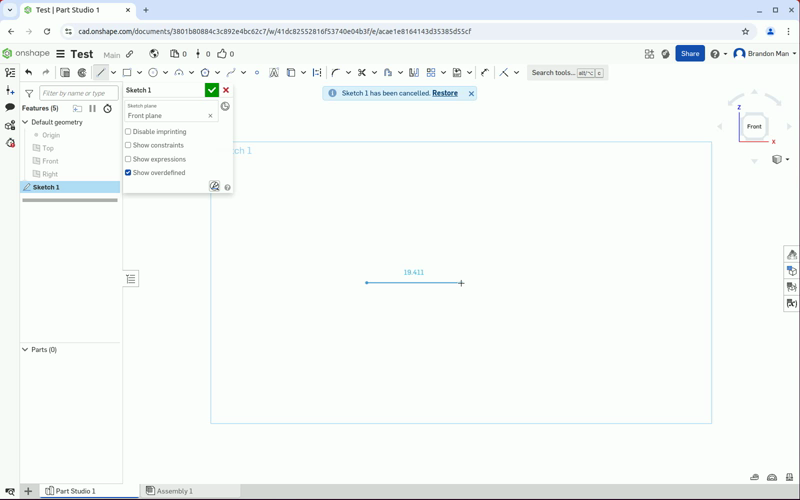
key_down(shift)
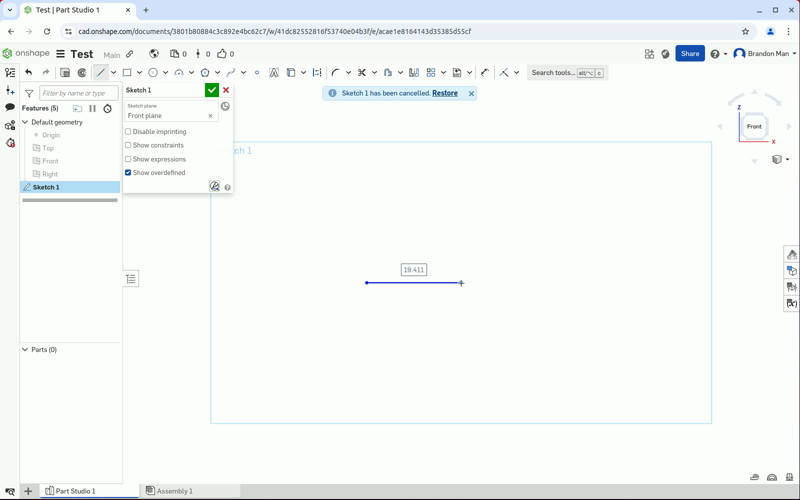
mouse_move(461, 189)
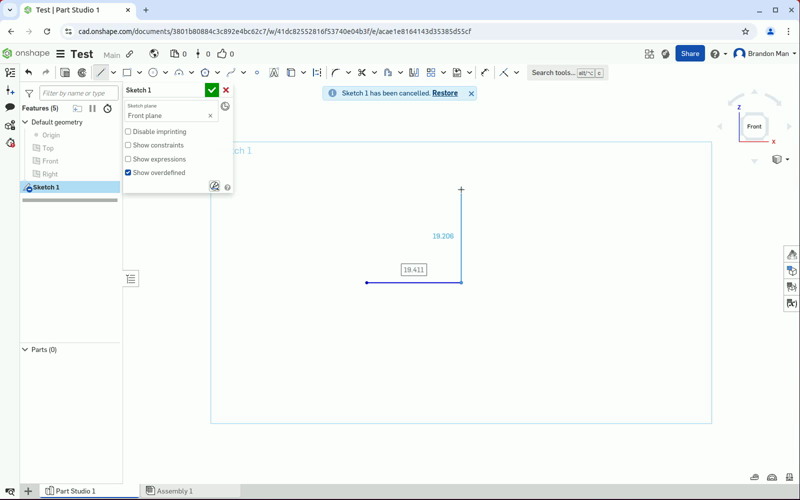
click(461, 189)
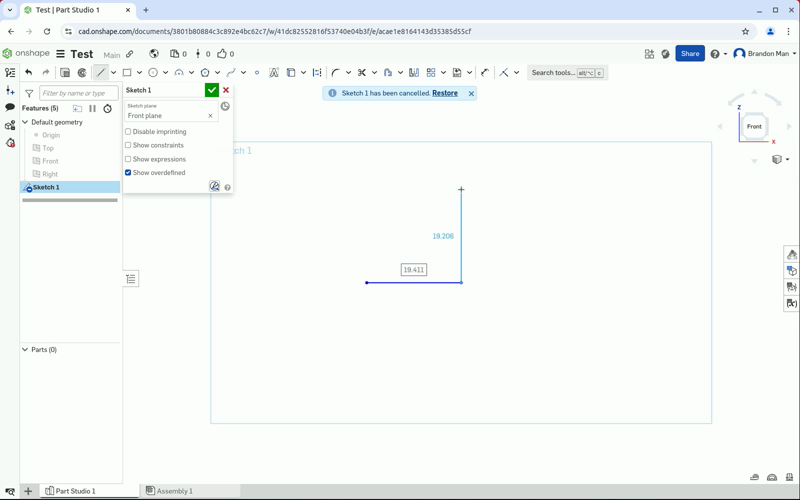
key_up(shift)
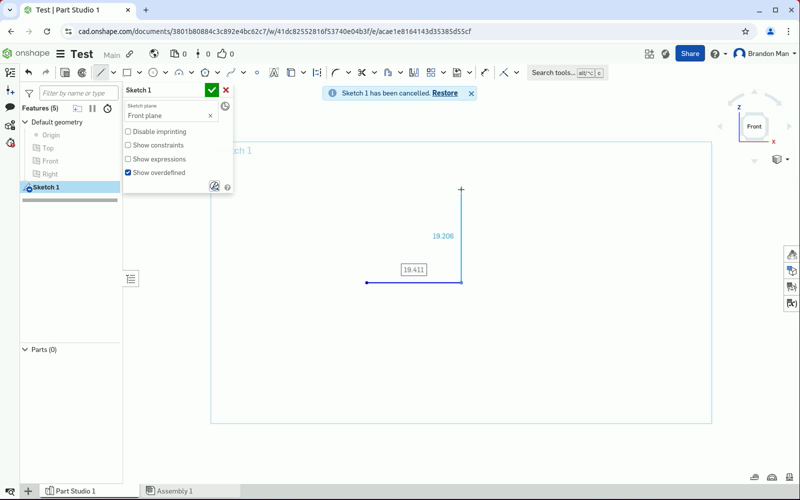
key_down(shift)
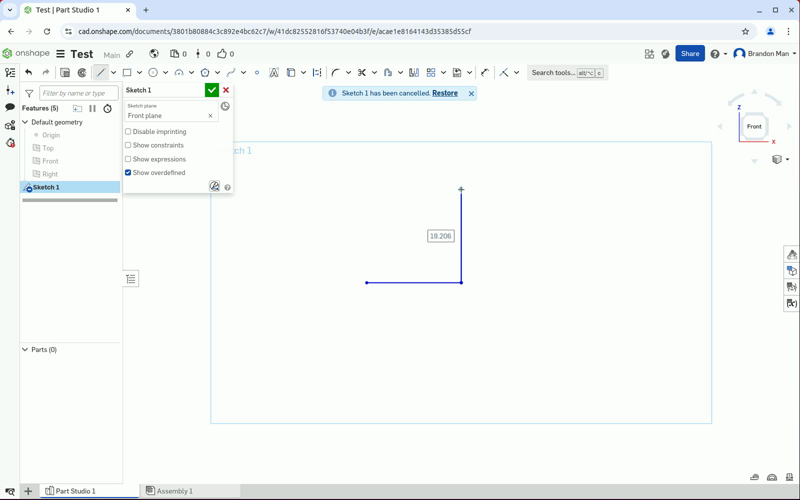
mouse_move(491, 189)
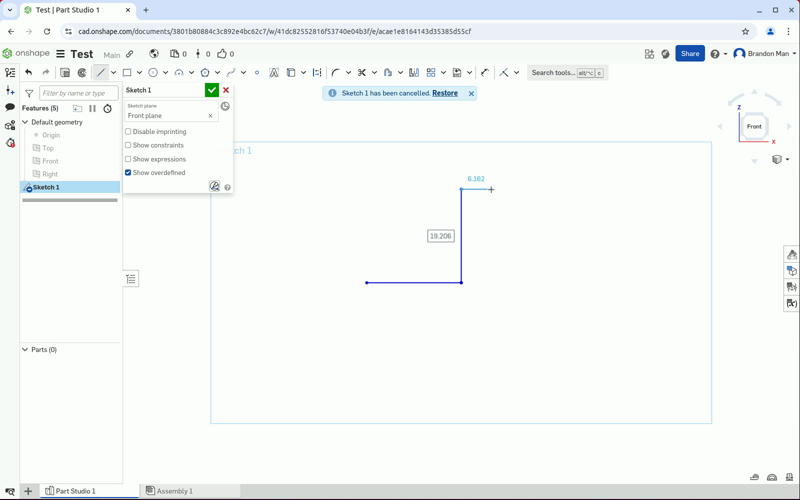
mouse_move(442, 189)
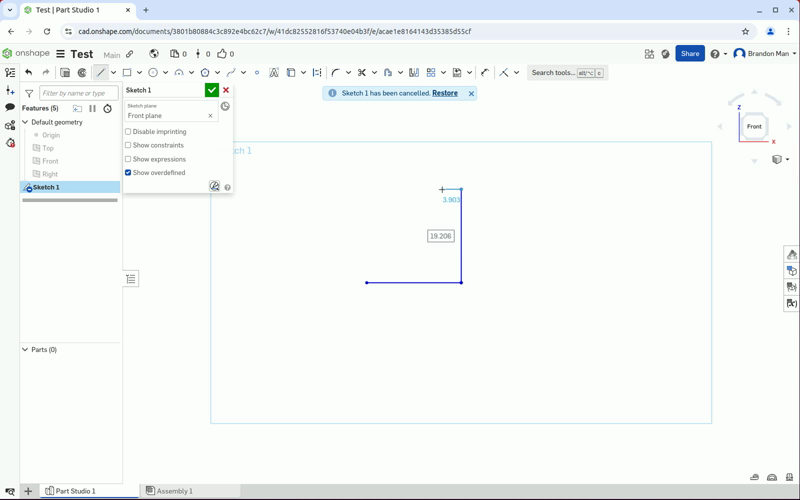
click(442, 189)
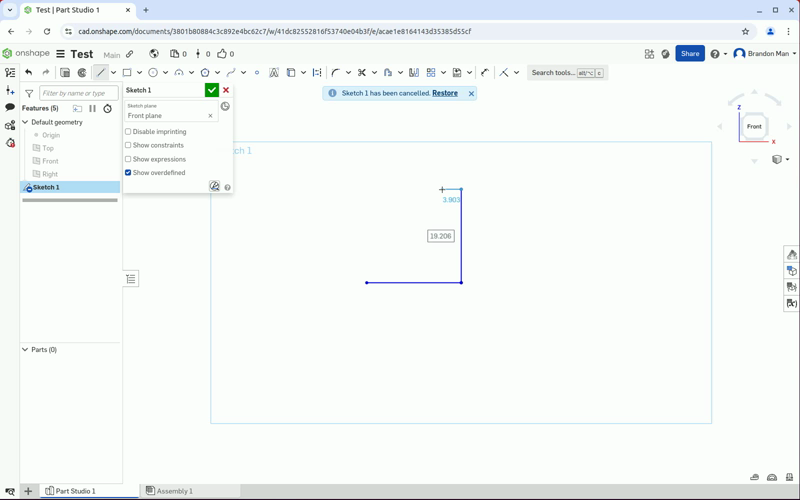
key_up(shift)
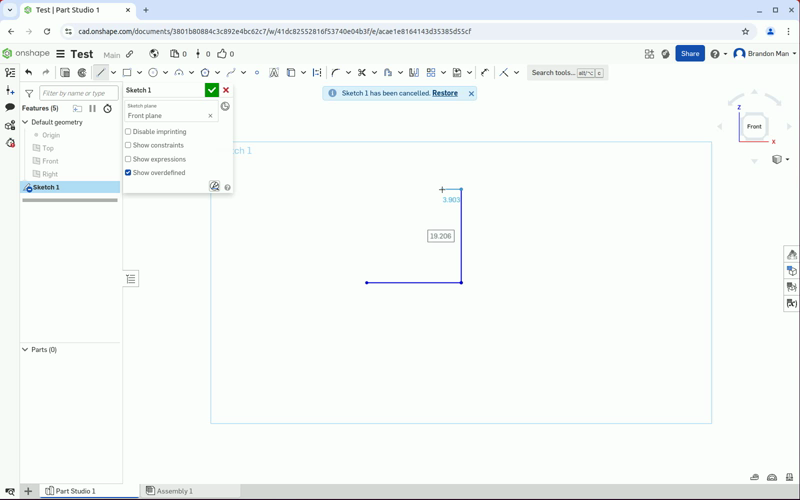
key_down(shift)
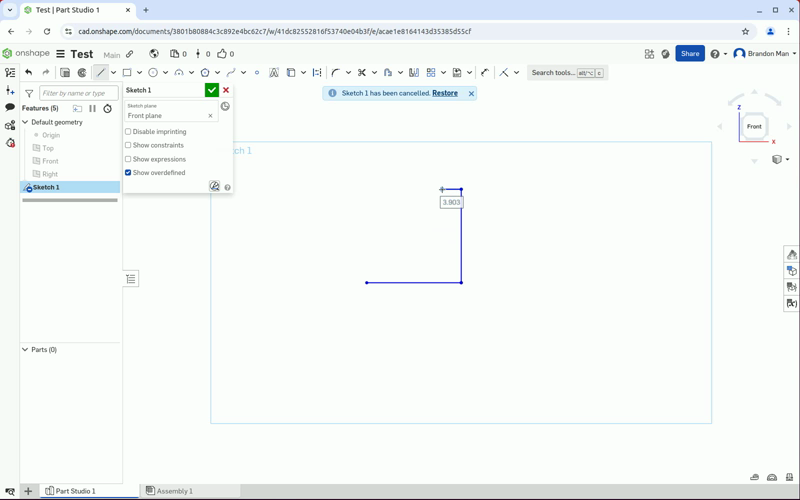
mouse_move(472, 189)
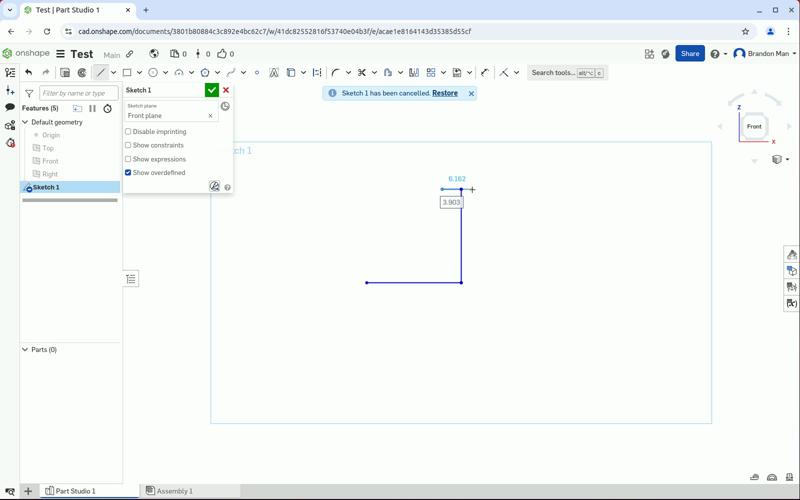
mouse_move(442, 245)
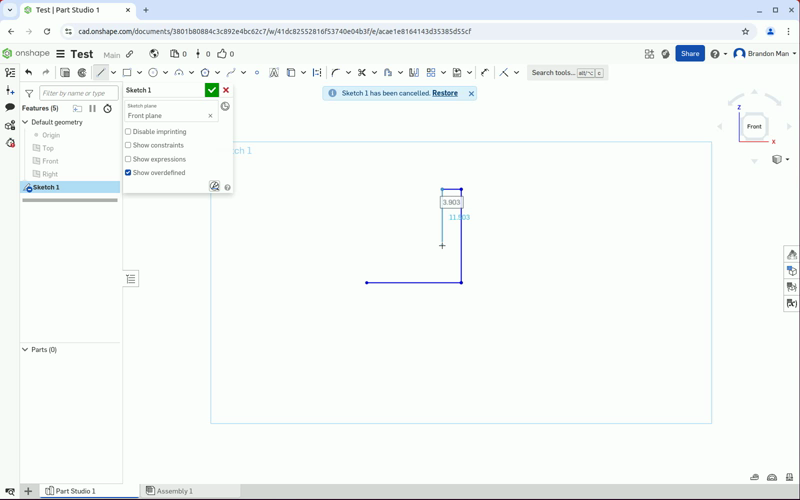
click(442, 245)
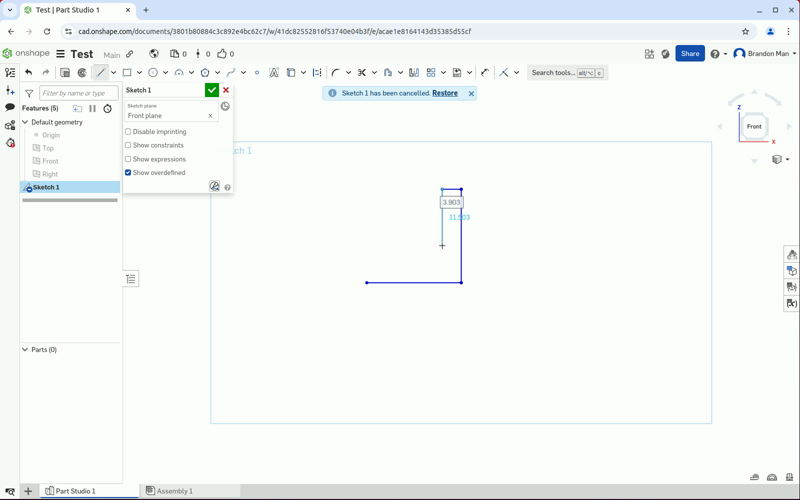
key_up(shift)
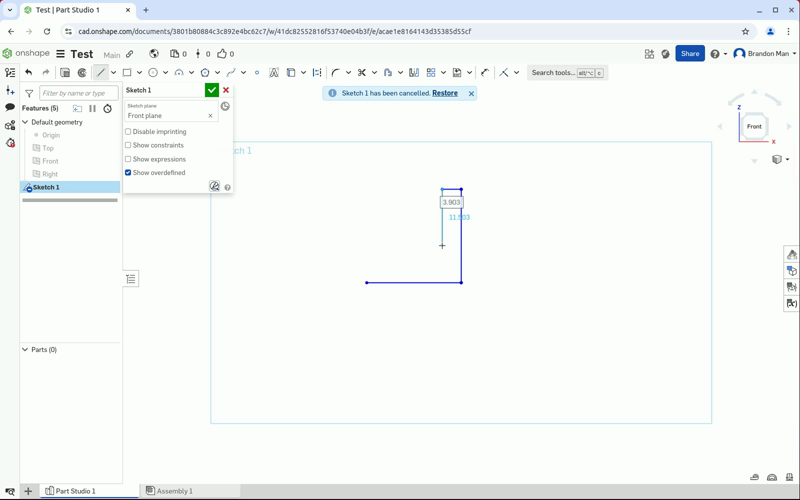
key(esc)
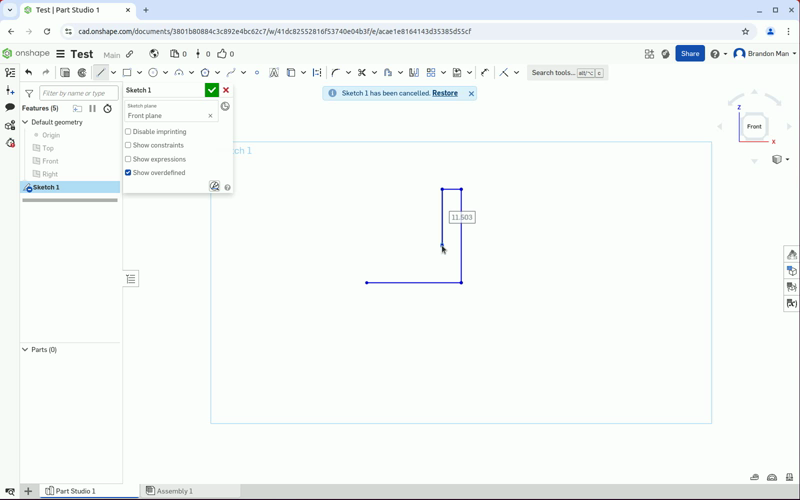
key(a)
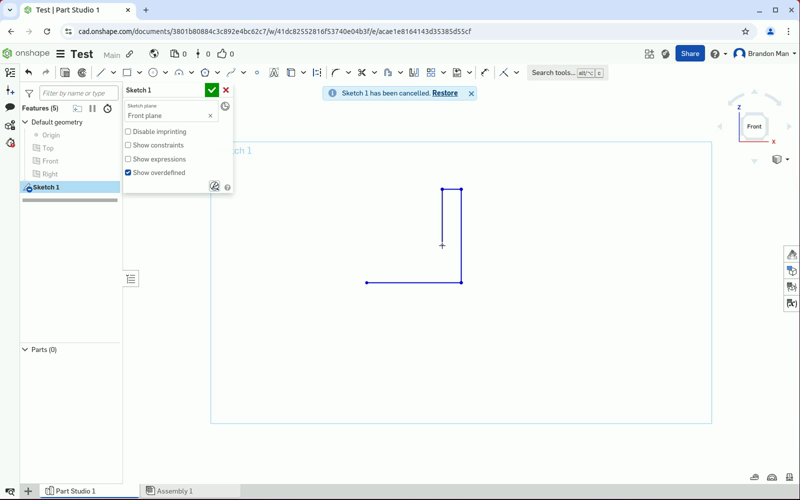
mouse_move(442, 245)
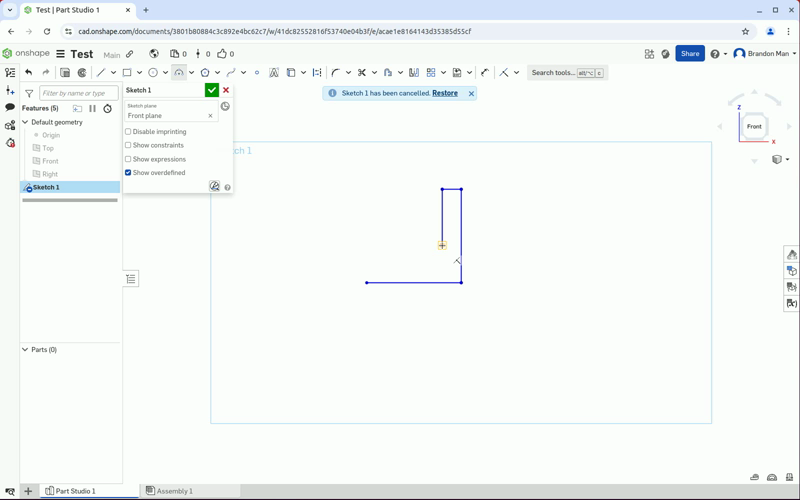
click(442, 245)
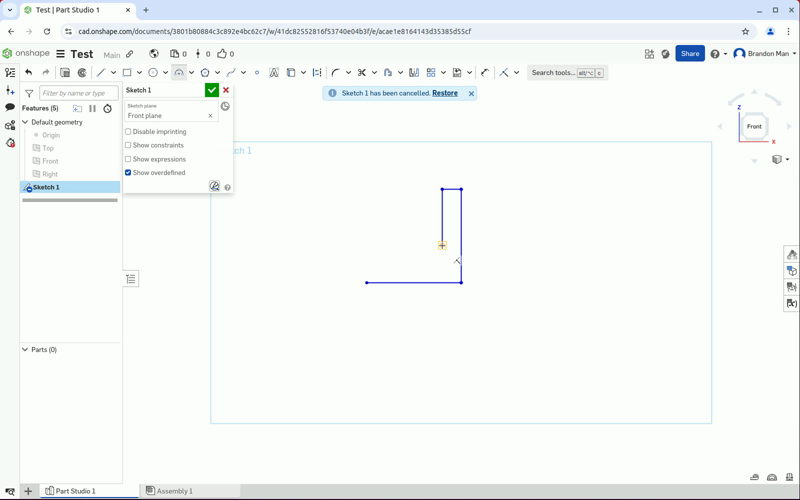
key_down(shift)
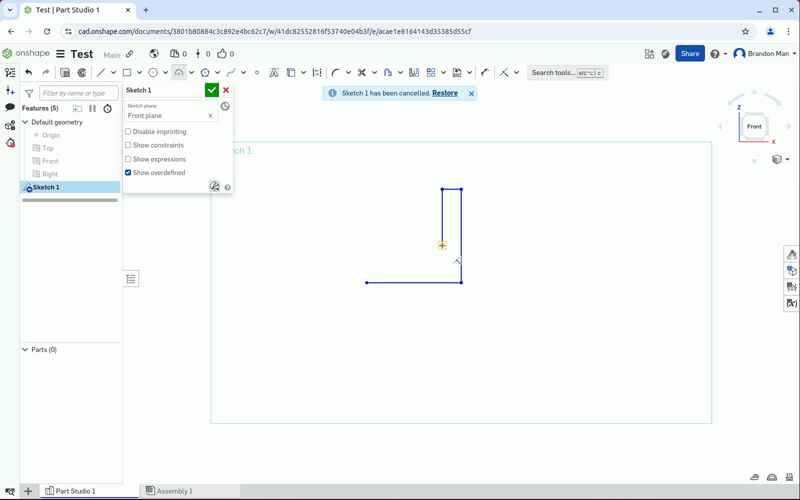
mouse_move(385, 245)
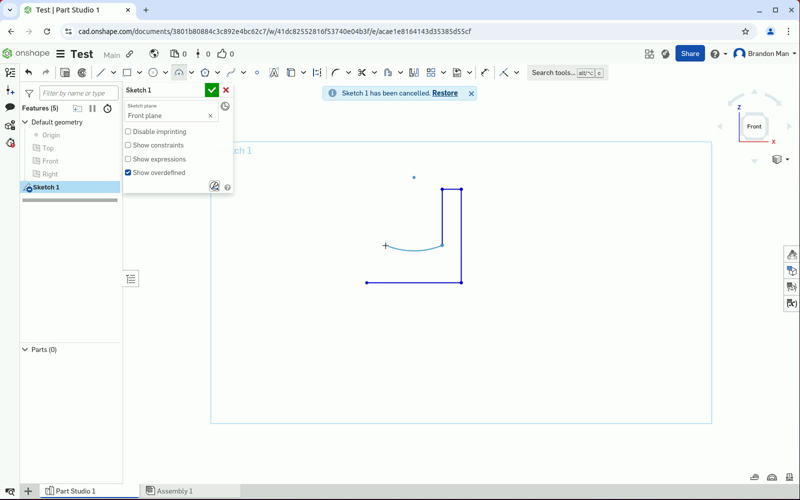
click(385, 245)
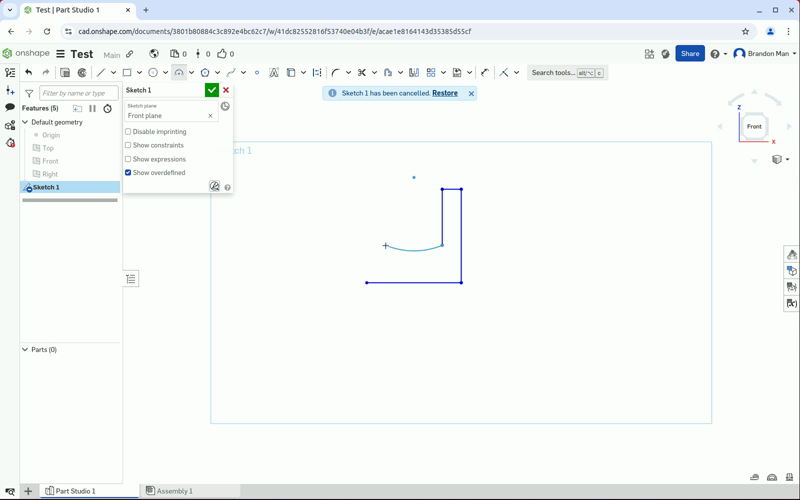
mouse_move(413, 267)
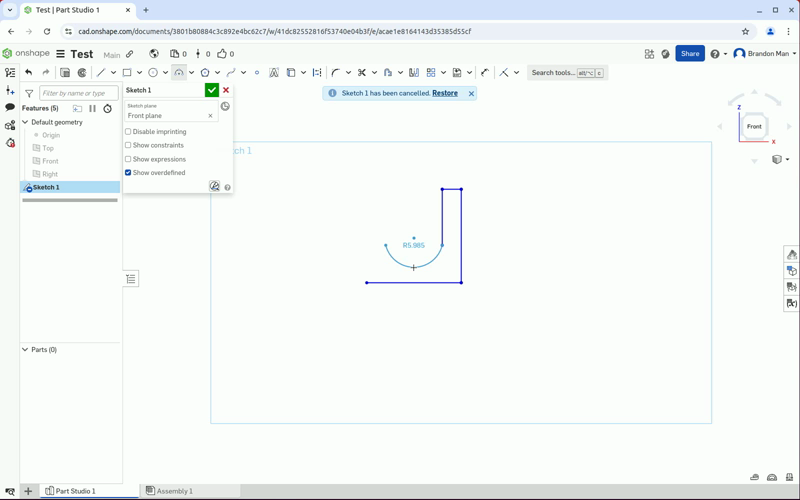
click(413, 267)
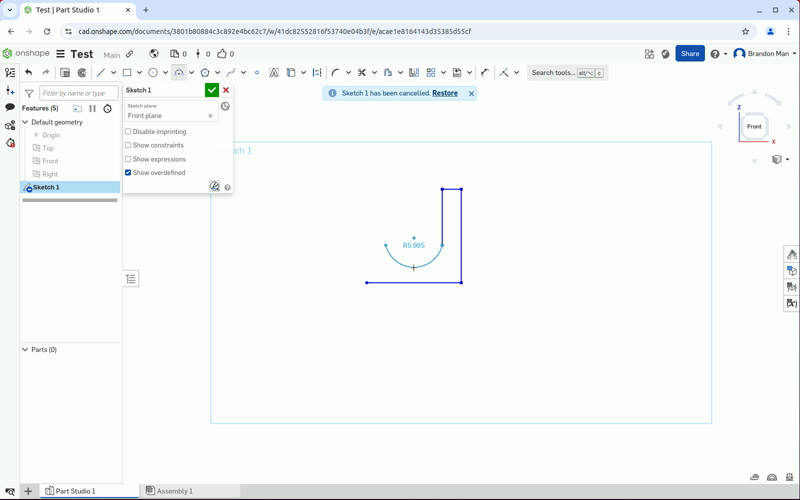
key_up(shift)
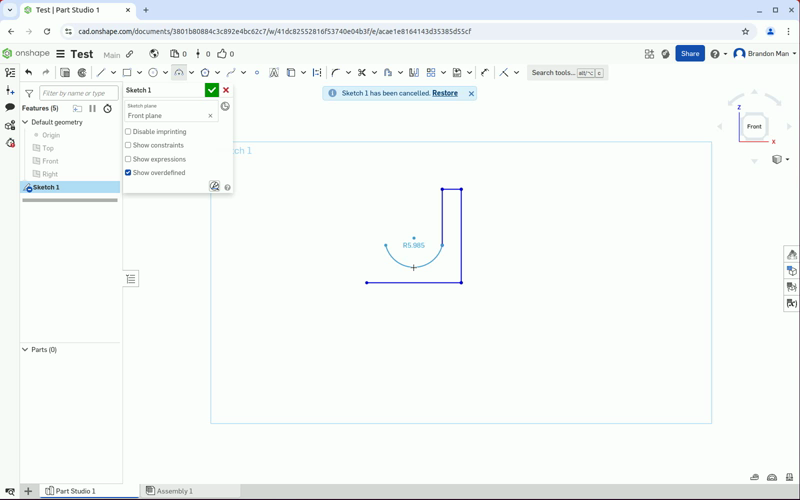
key(esc)
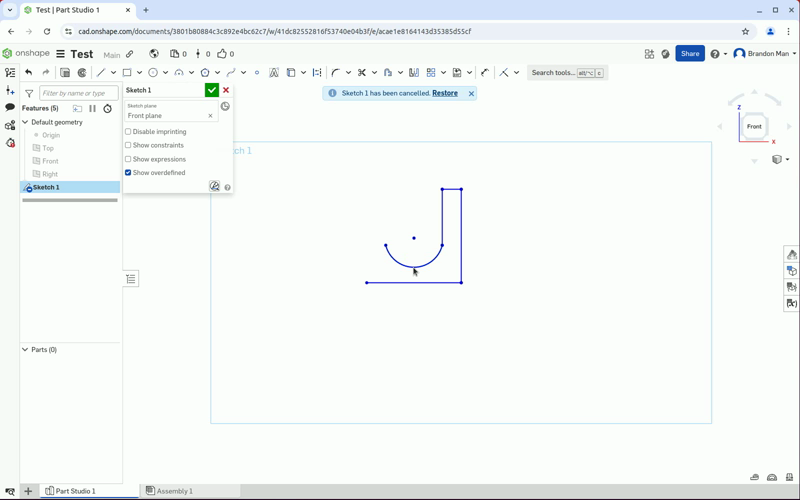
key(l)
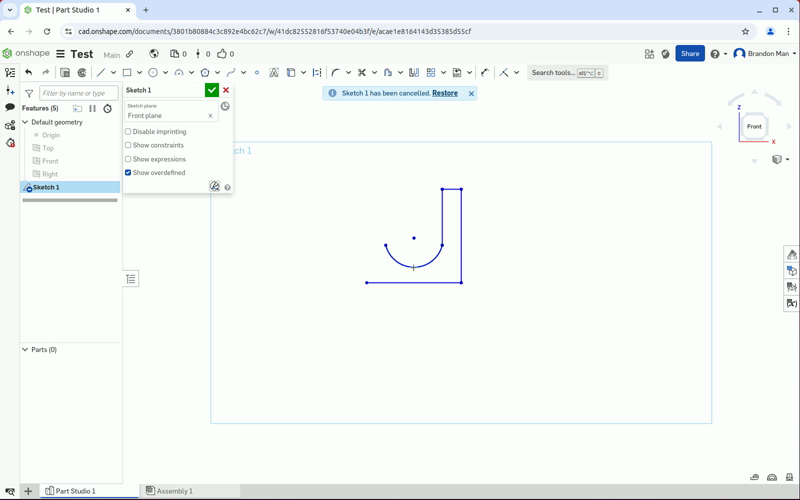
mouse_move(385, 245)
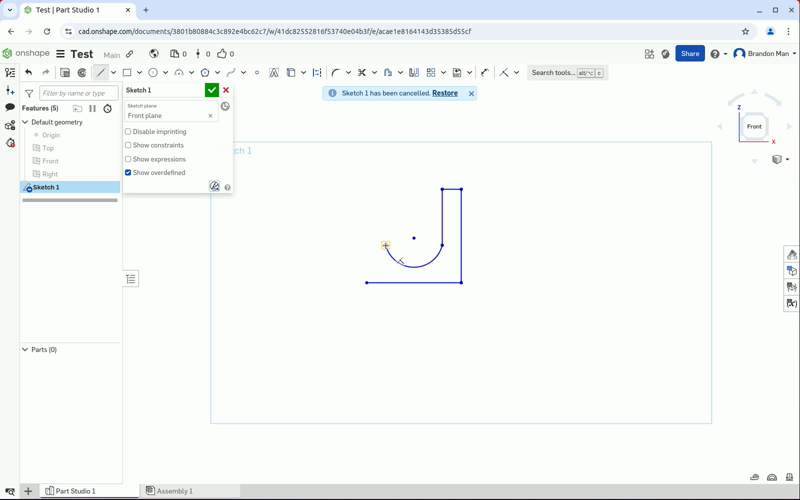
click(385, 245)
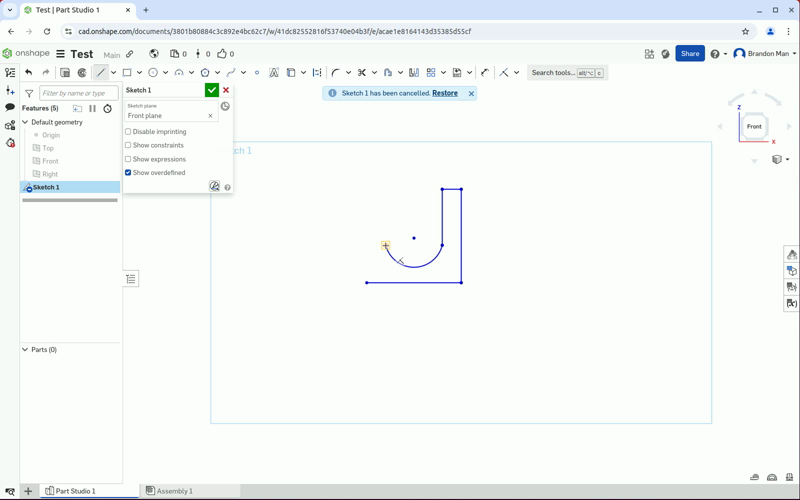
key_down(shift)
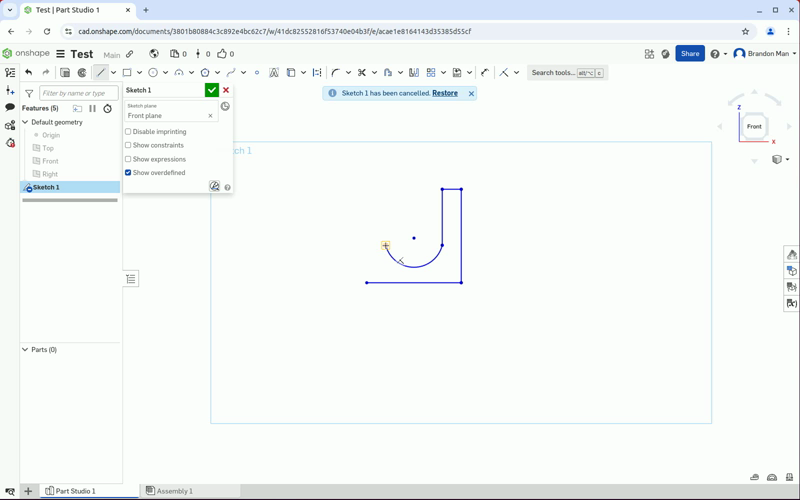
mouse_move(415, 245)
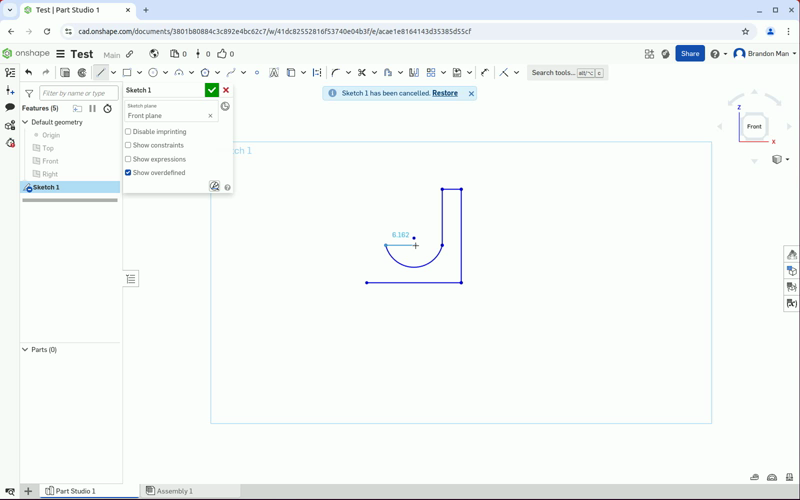
mouse_move(385, 189)
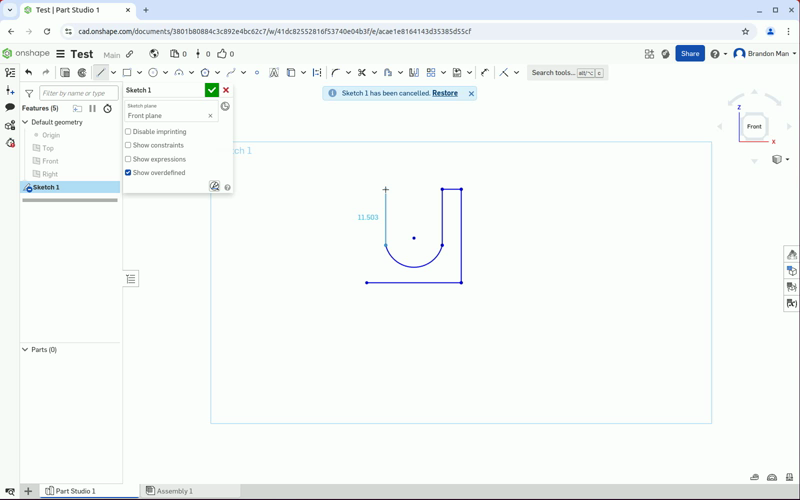
click(385, 189)
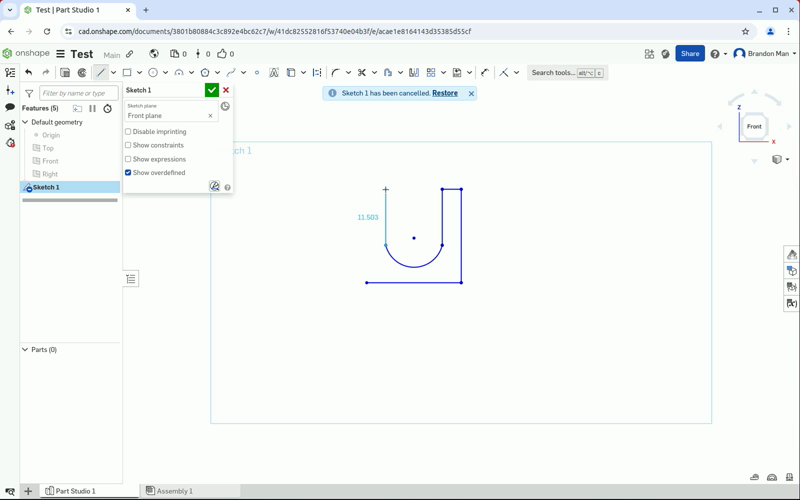
key_up(shift)
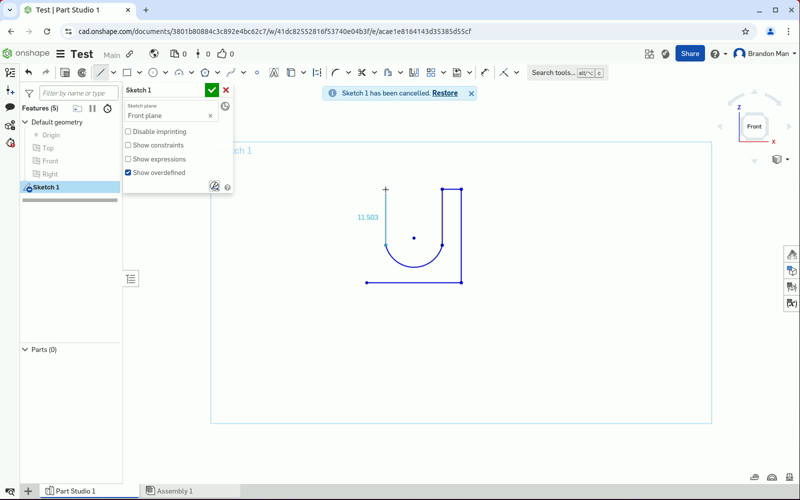
key_down(shift)
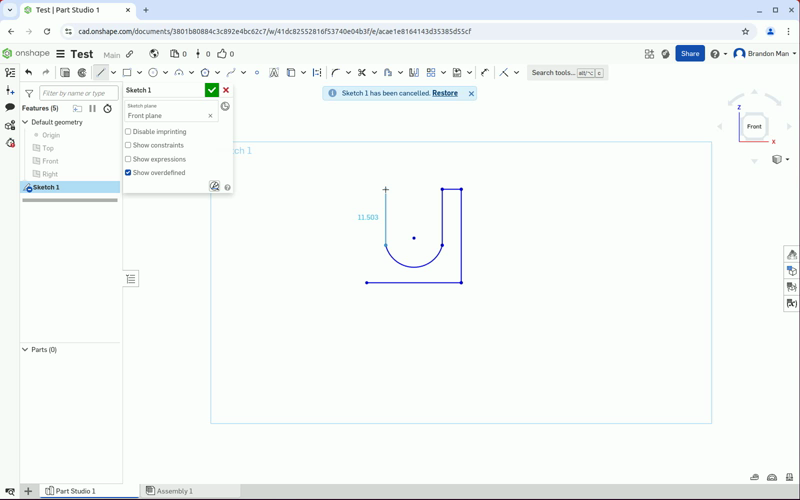
mouse_move(415, 189)
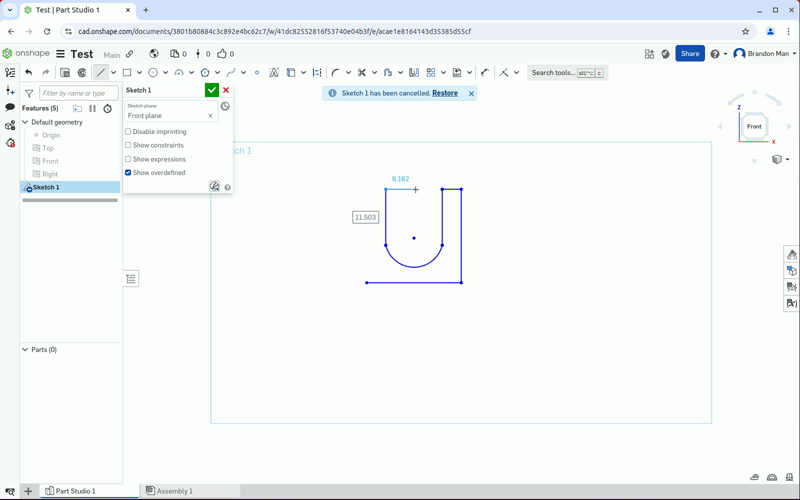
mouse_move(366, 189)
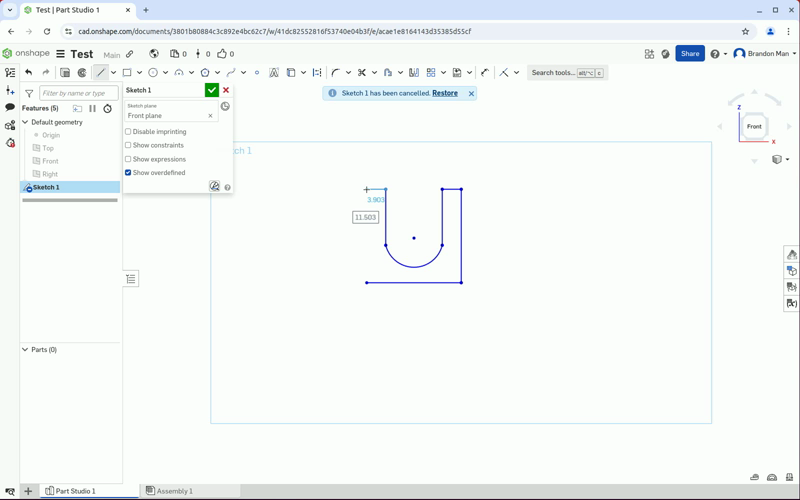
click(366, 189)
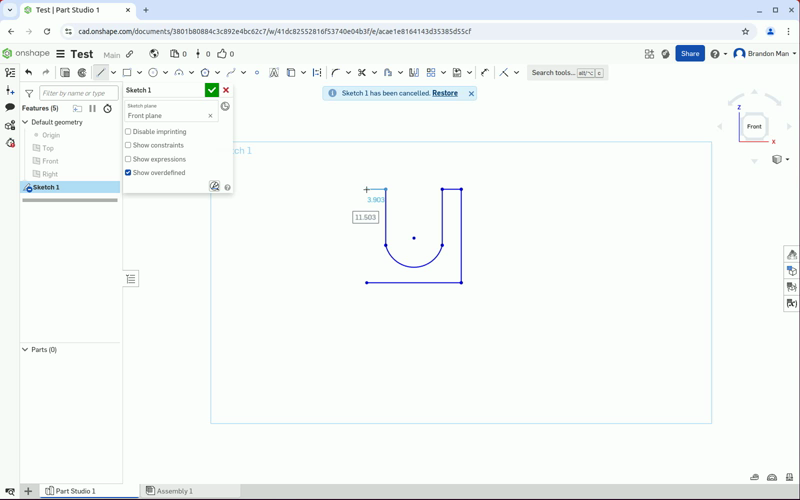
key_up(shift)
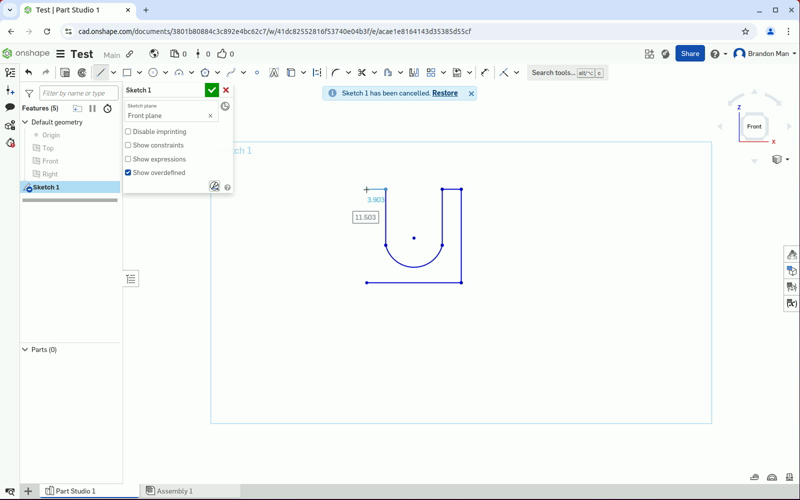
key_down(shift)
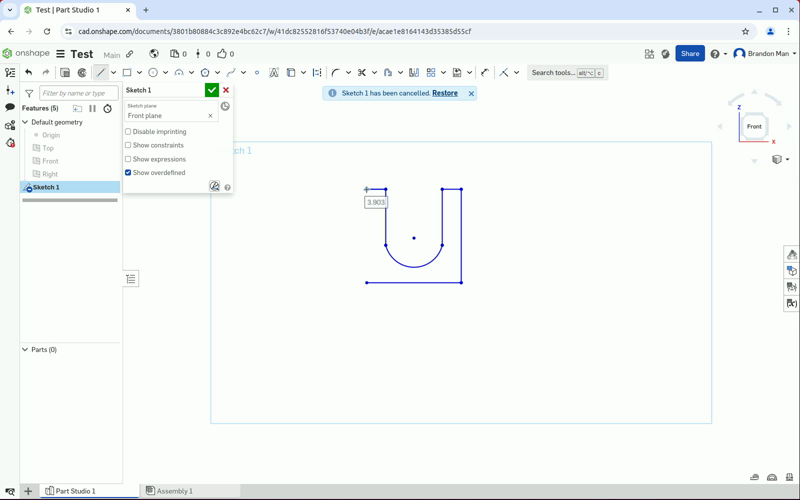
mouse_move(366, 282)
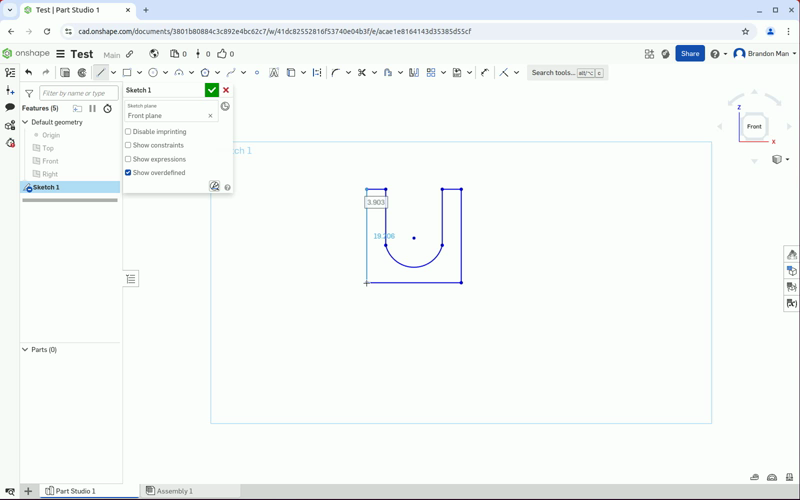
key_up(shift)
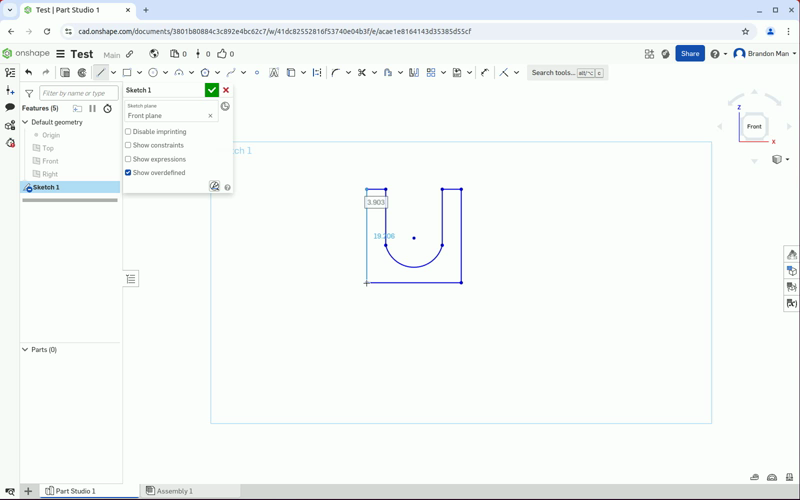
click(366, 282)
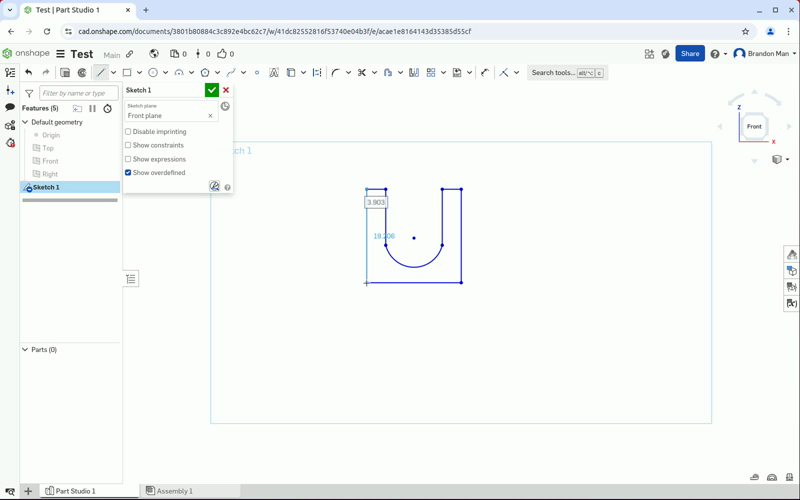
key(esc)
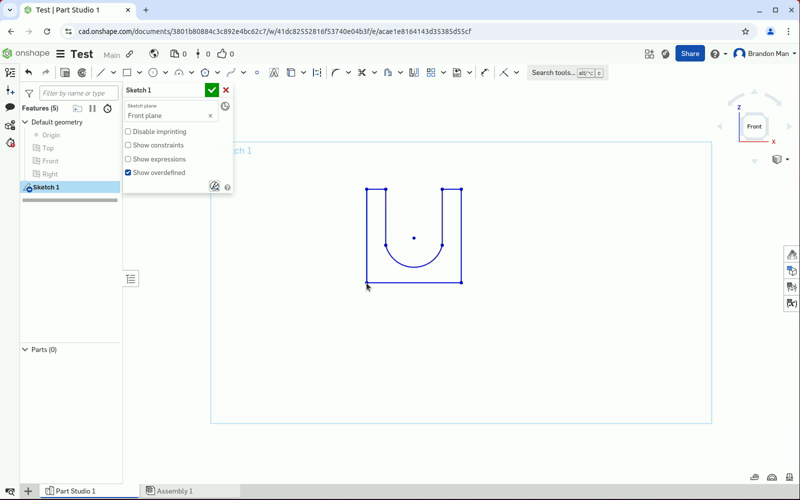
mouse_move(376, 276)
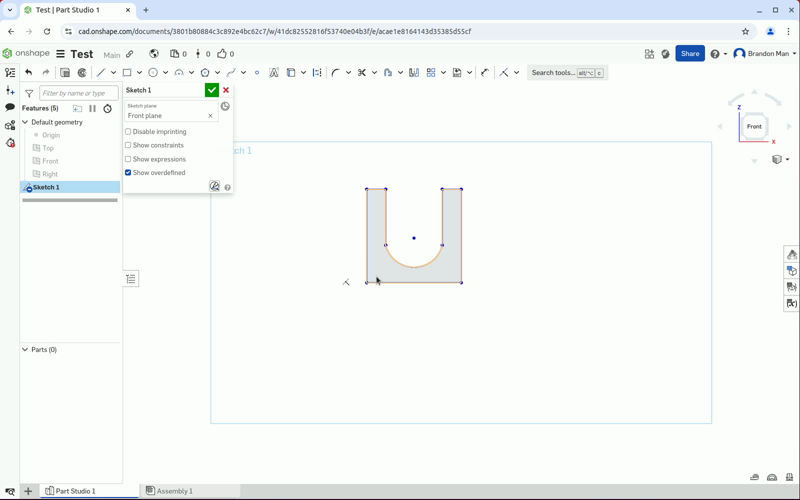
click(376, 276)
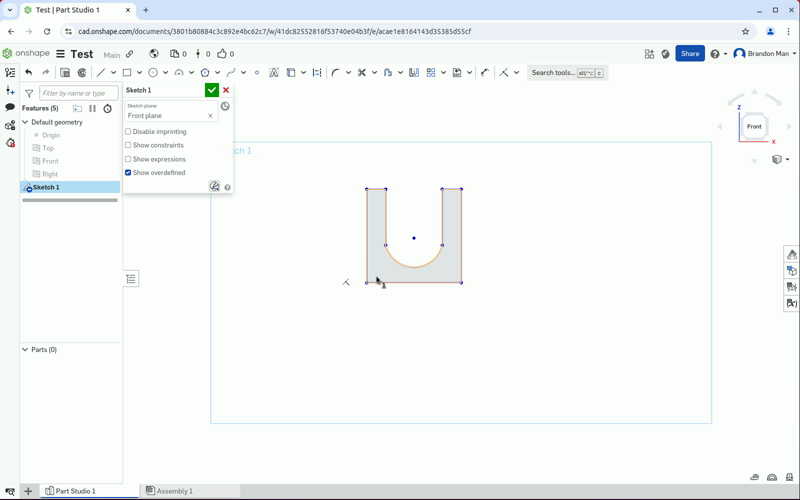
mouse_move(73, 352)
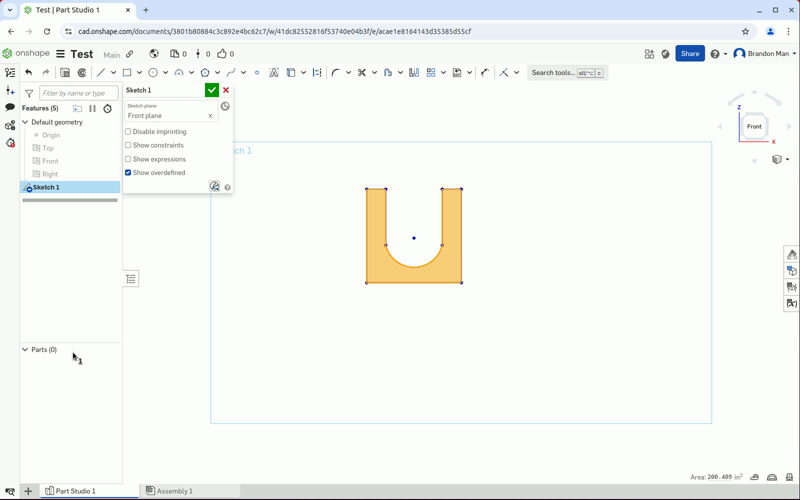
key(shift+y)
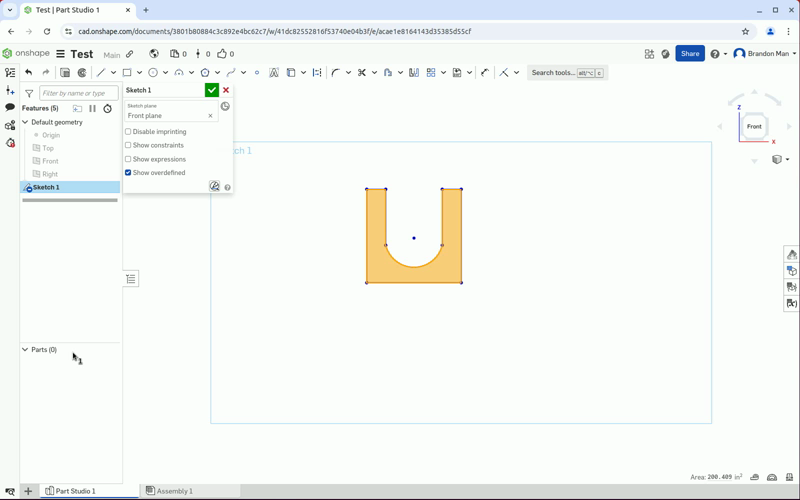
key(shift+e)
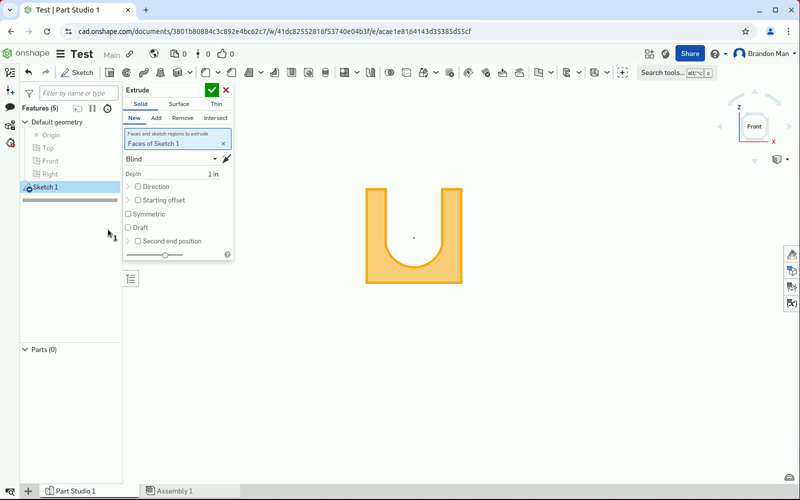
mouse_move(143, 106)
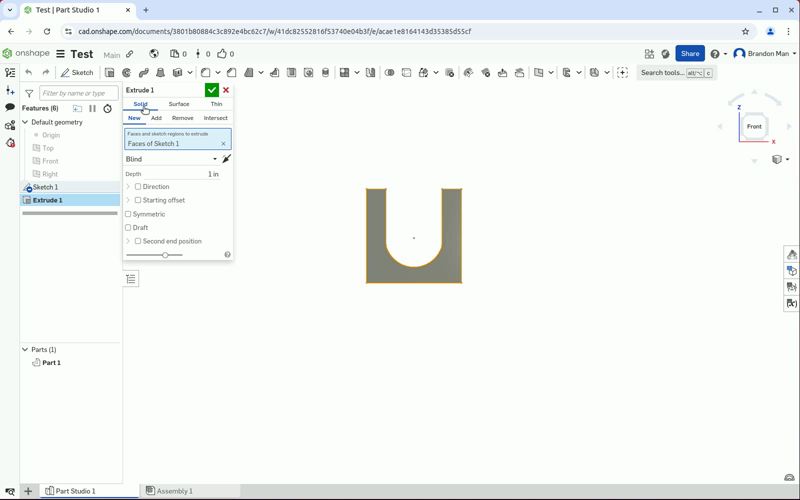
click(143, 106)
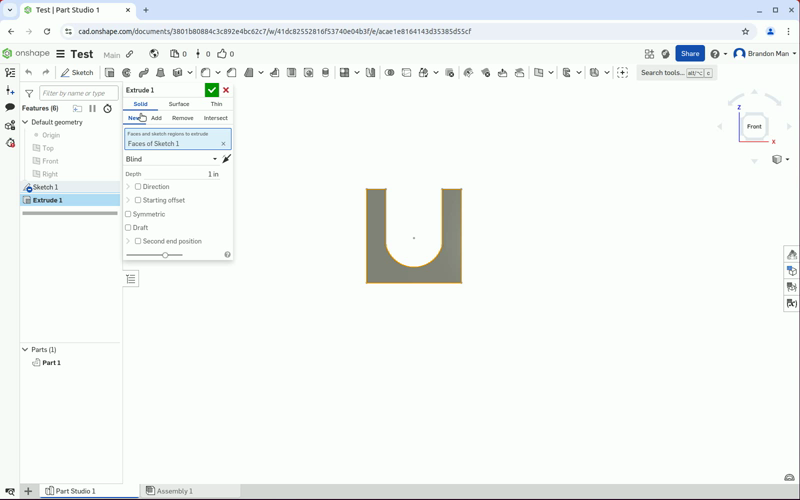
mouse_move(137, 120)
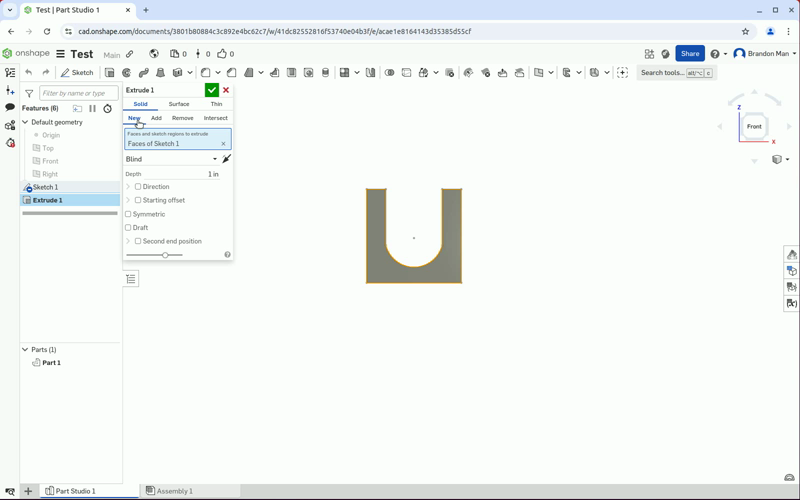
click(137, 120)
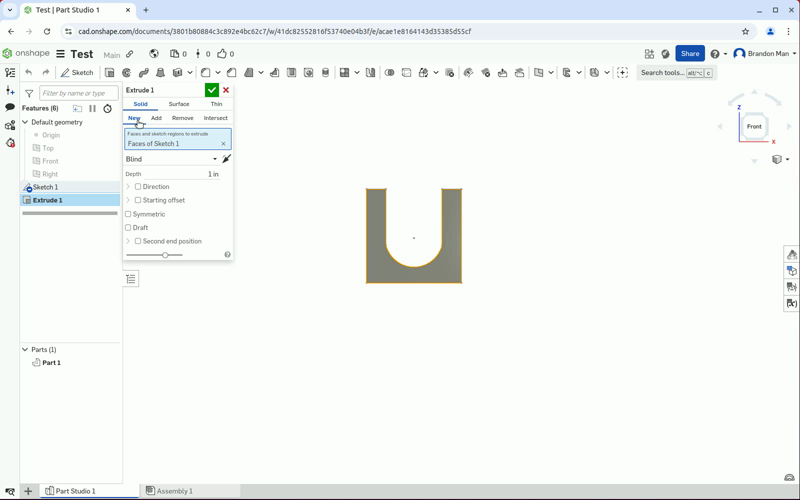
key(tab, 4)
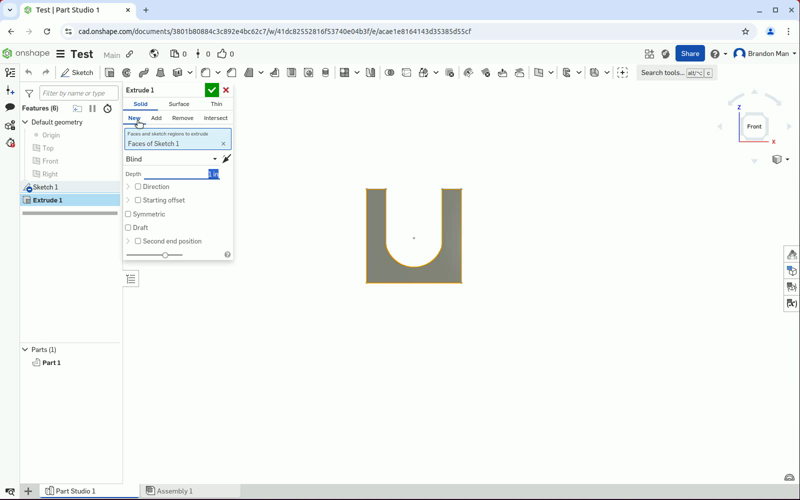
text(7.462)
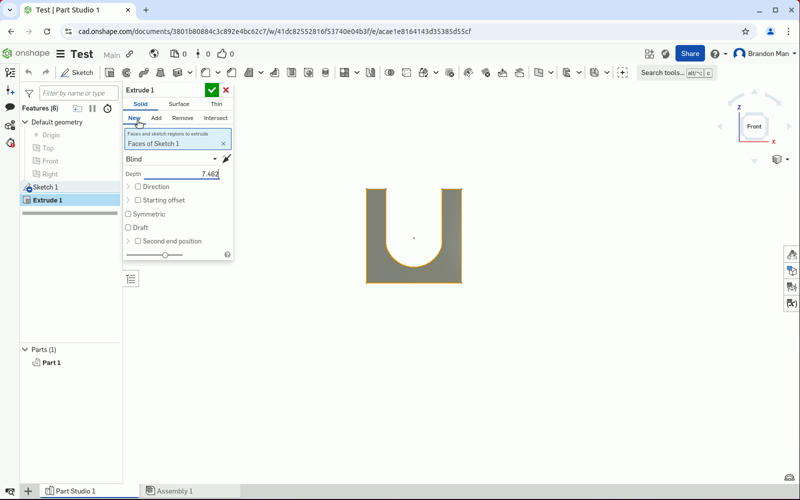
key(enter)
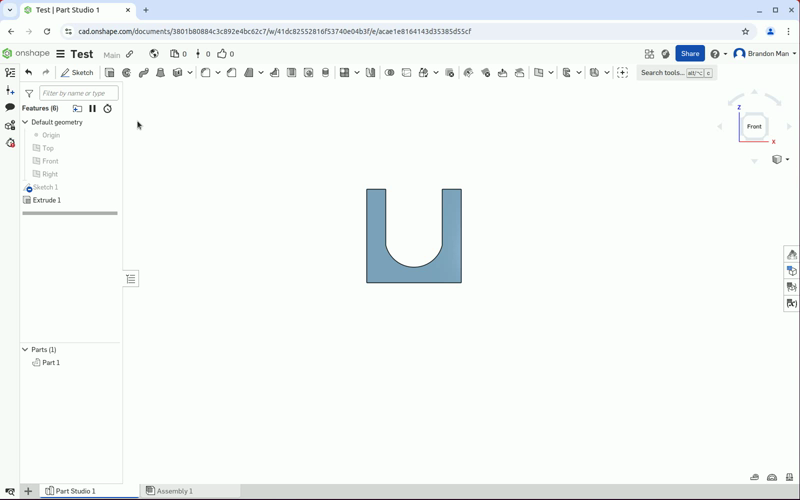
key(shift+h)
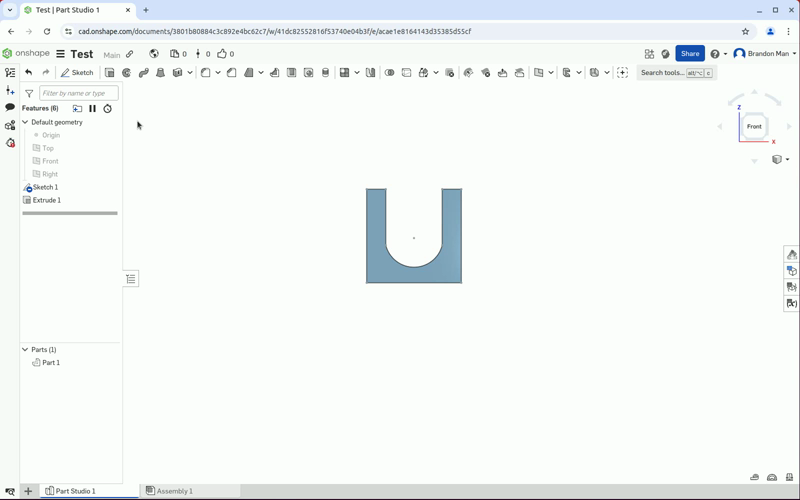
key(shift+h)
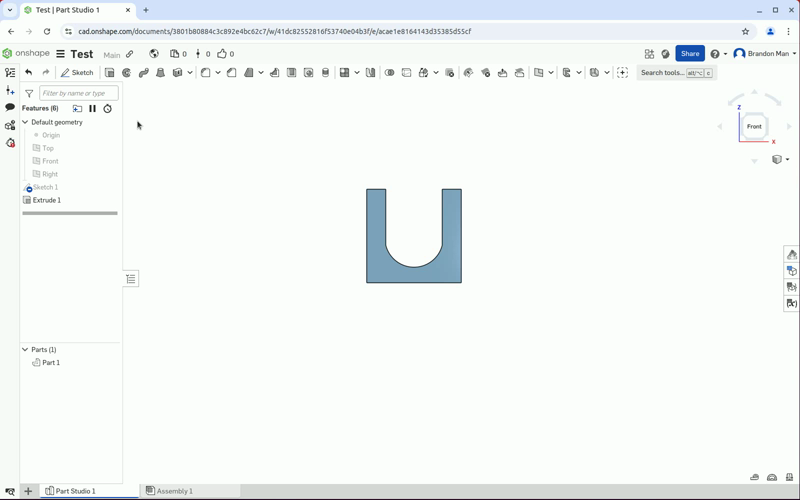
mouse_move(73, 189)
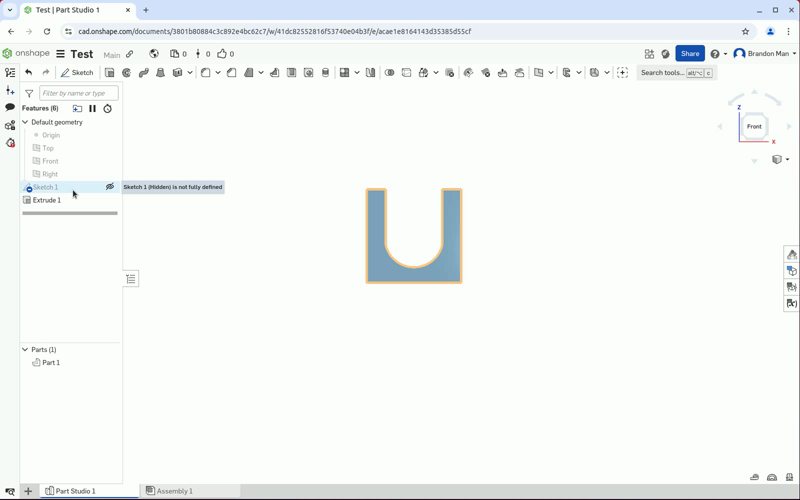
click(73, 189)
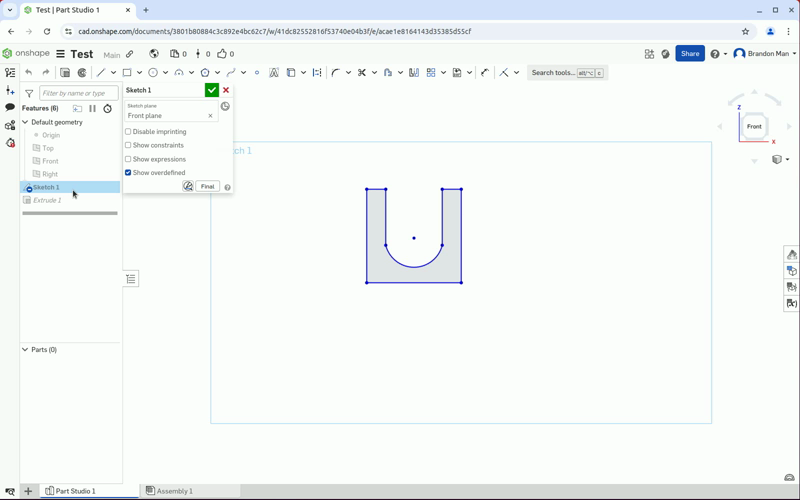
mouse_move(229, 92)
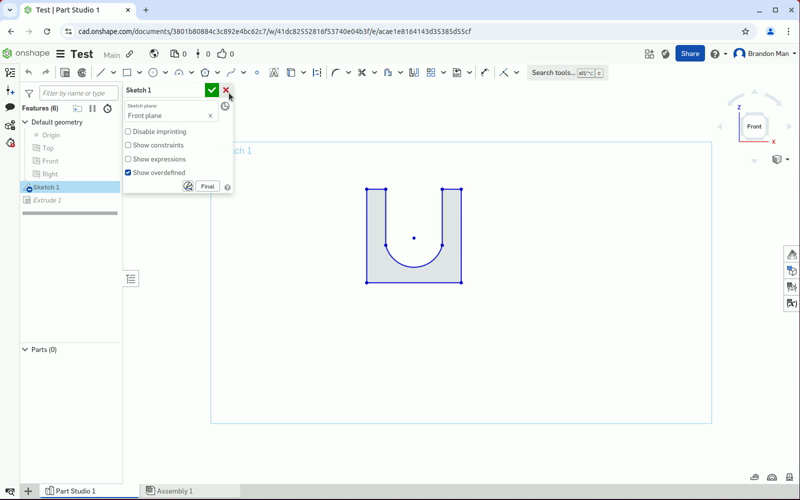
click(229, 92)
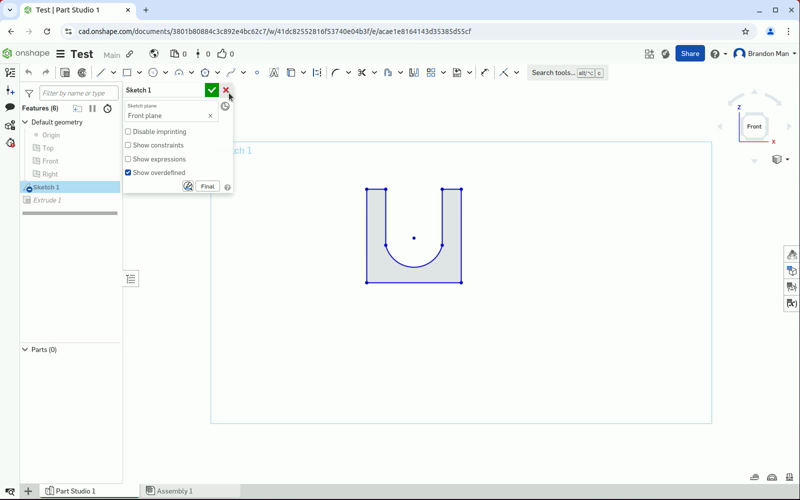
key(shift+s)
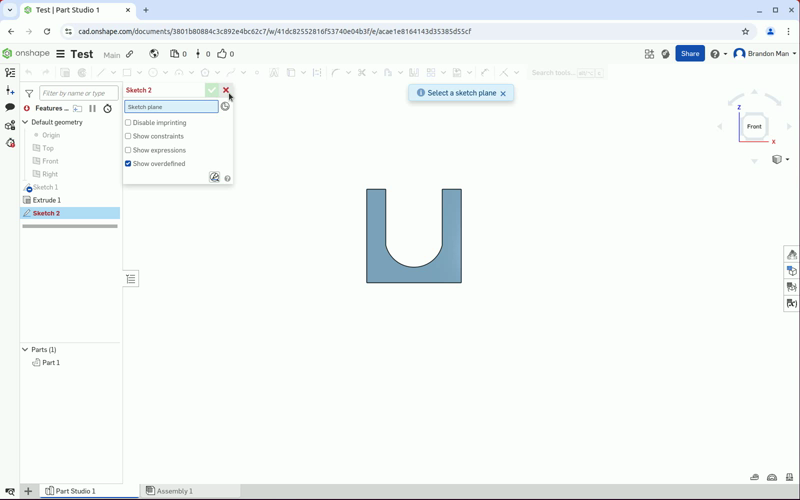
mouse_move(73, 163)
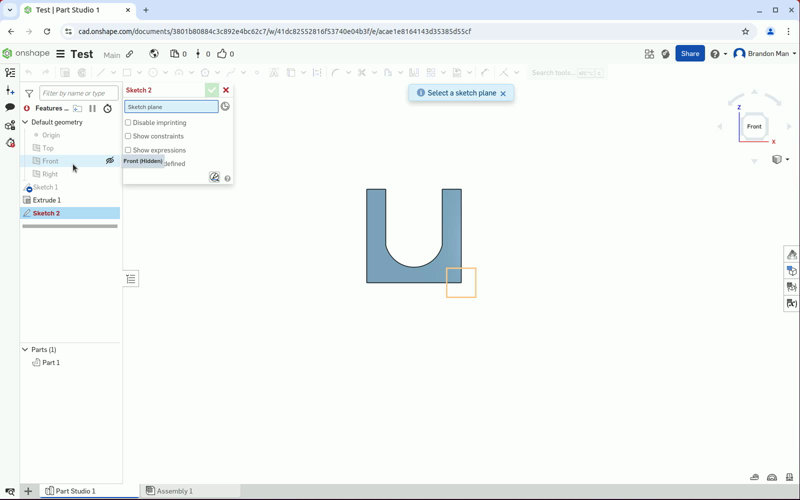
click(73, 163)
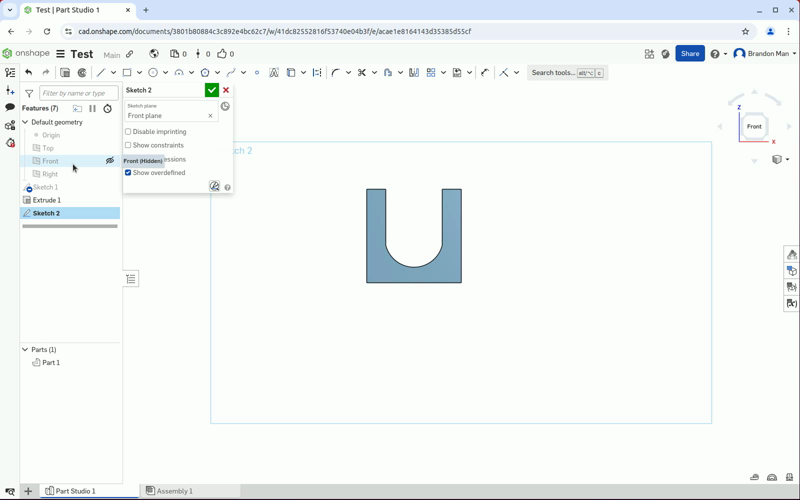
mouse_move(73, 352)
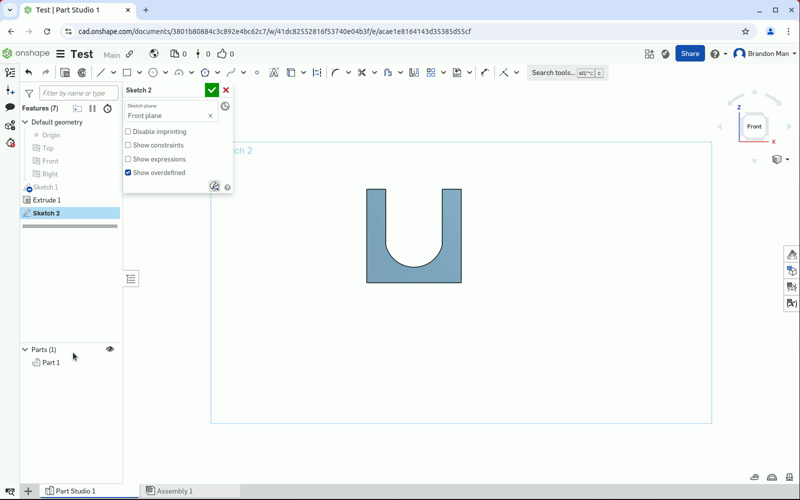
key(y)
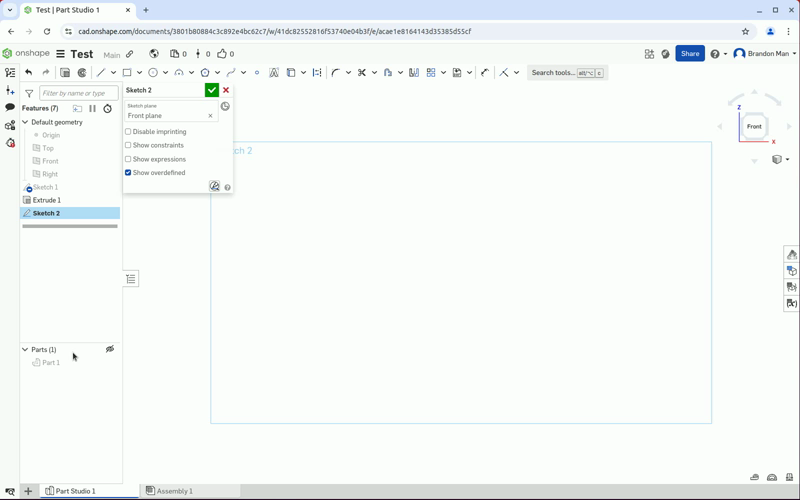
key(l)
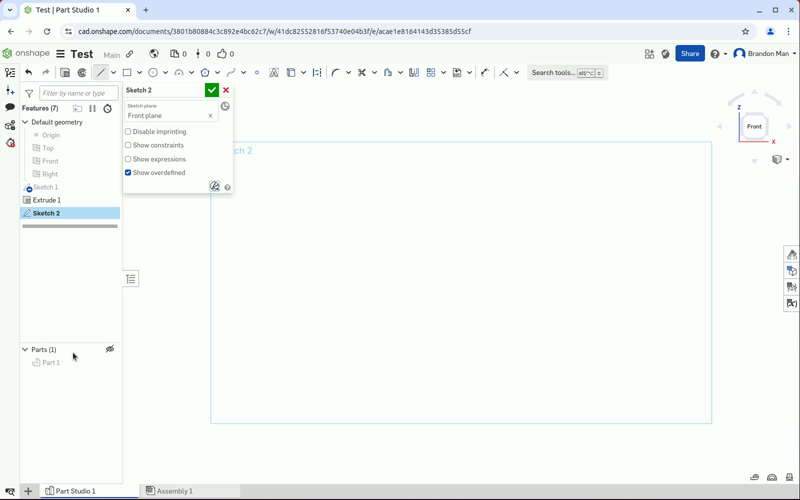
key_down(shift)
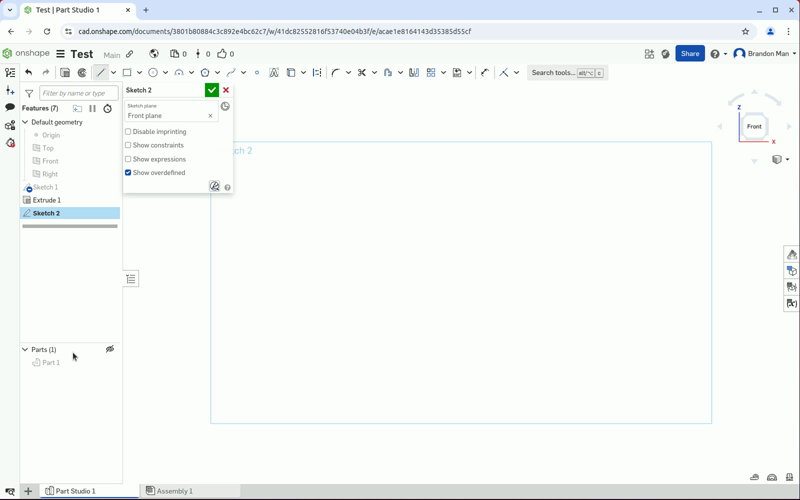
mouse_move(366, 311)
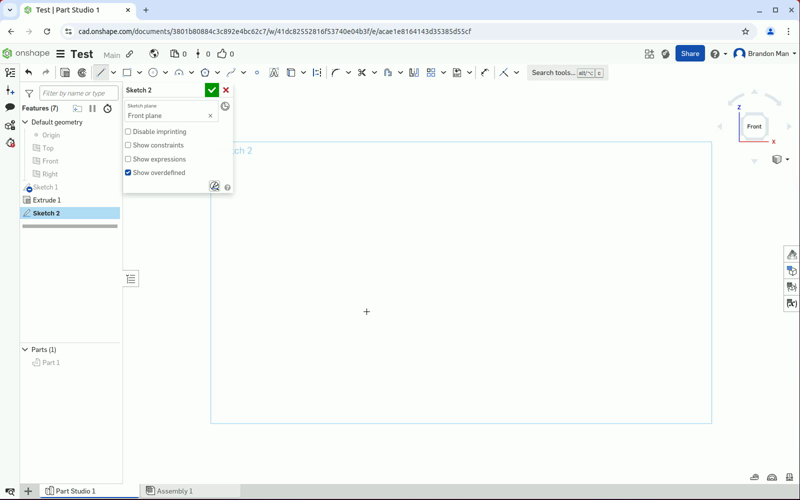
click(366, 311)
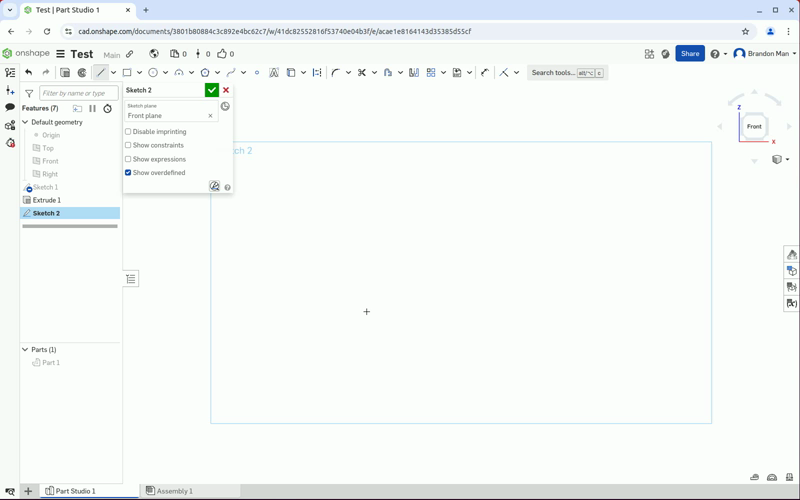
key_up(shift)
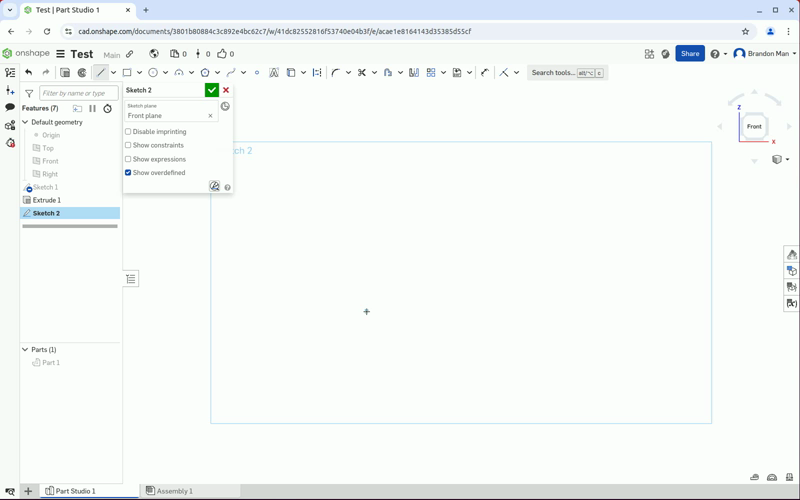
key_down(shift)
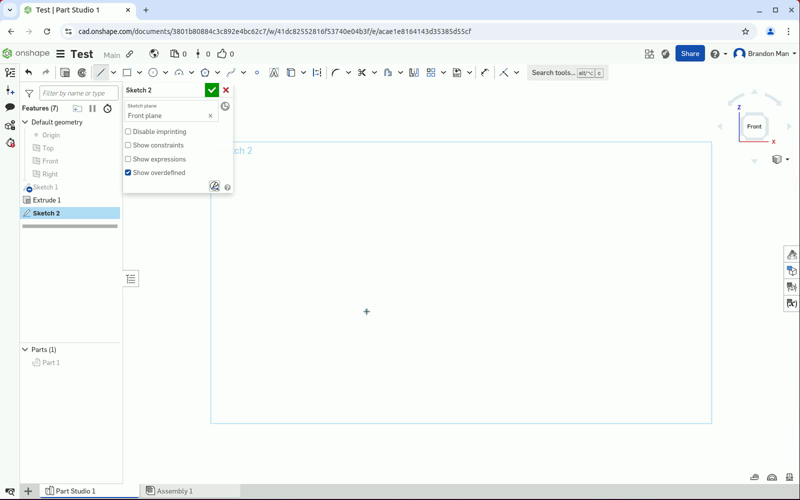
mouse_move(461, 311)
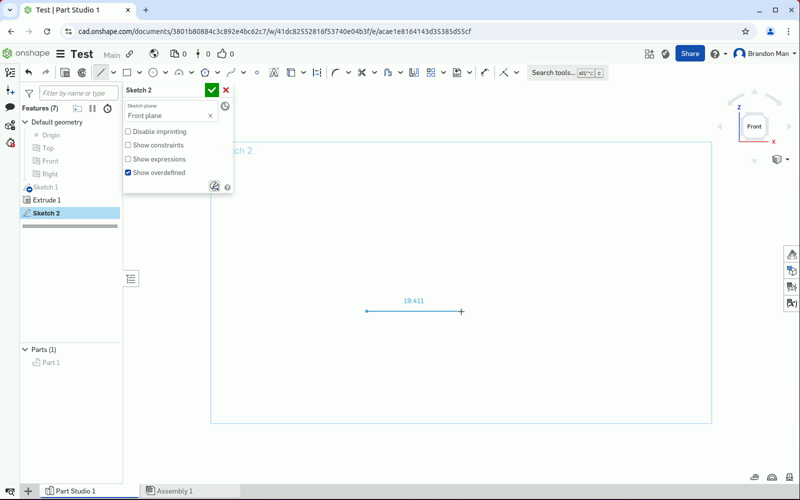
click(461, 311)
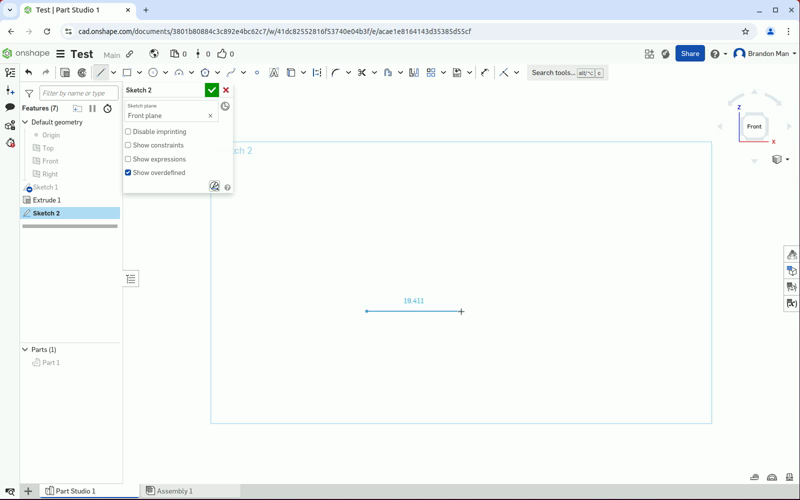
key_up(shift)
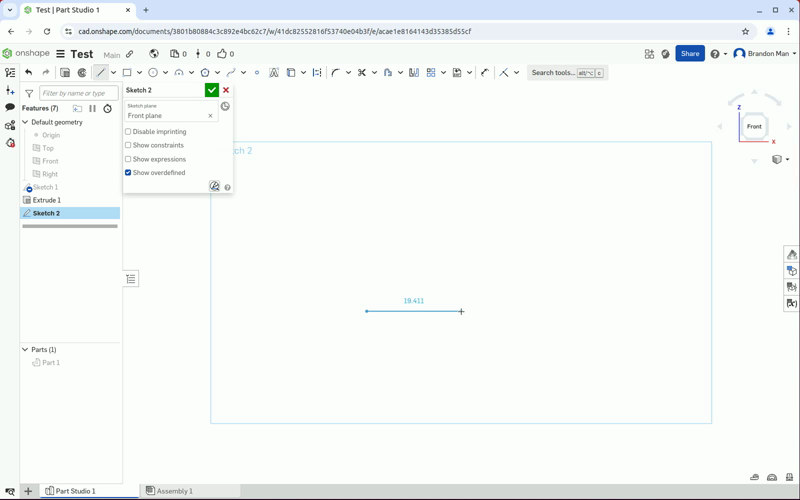
key_down(shift)
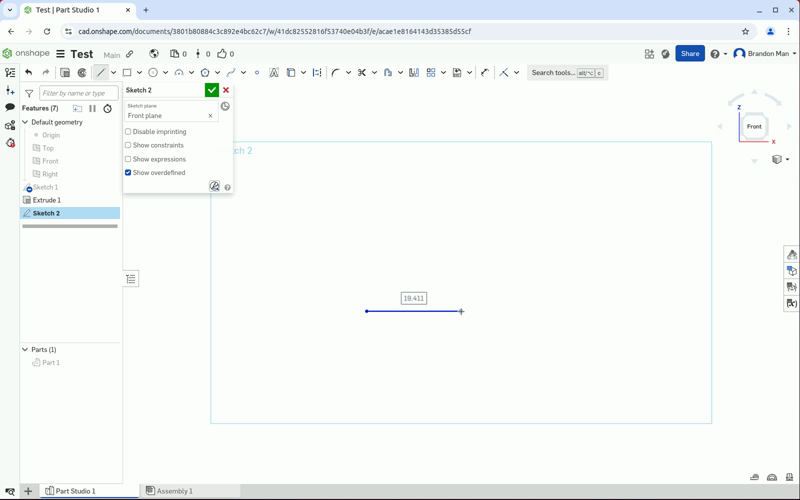
mouse_move(491, 311)
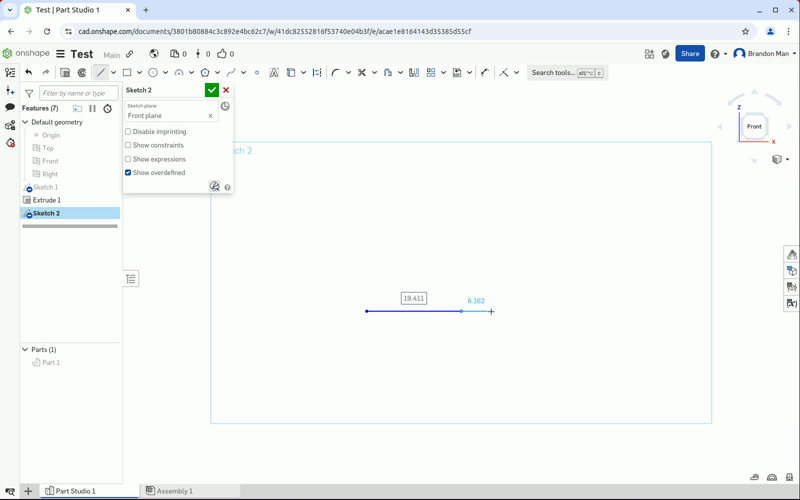
mouse_move(461, 283)
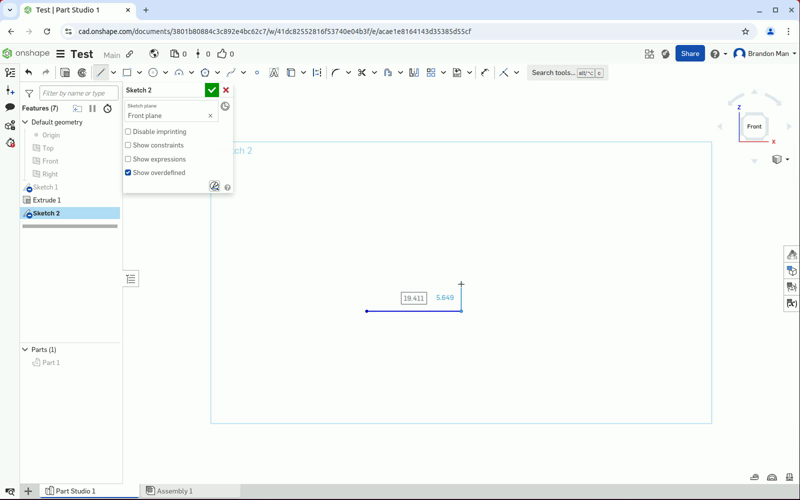
click(461, 283)
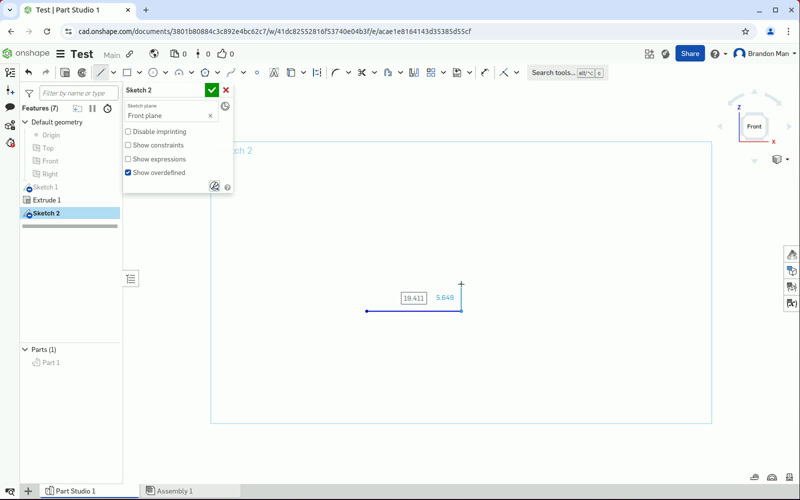
key_up(shift)
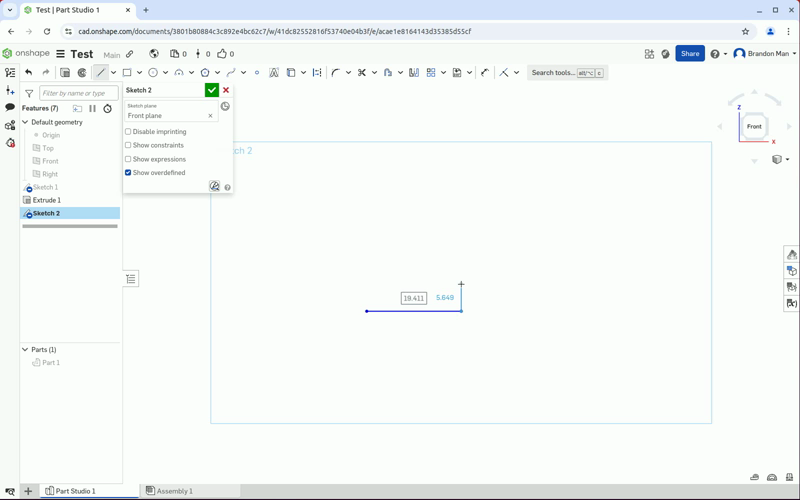
key_down(shift)
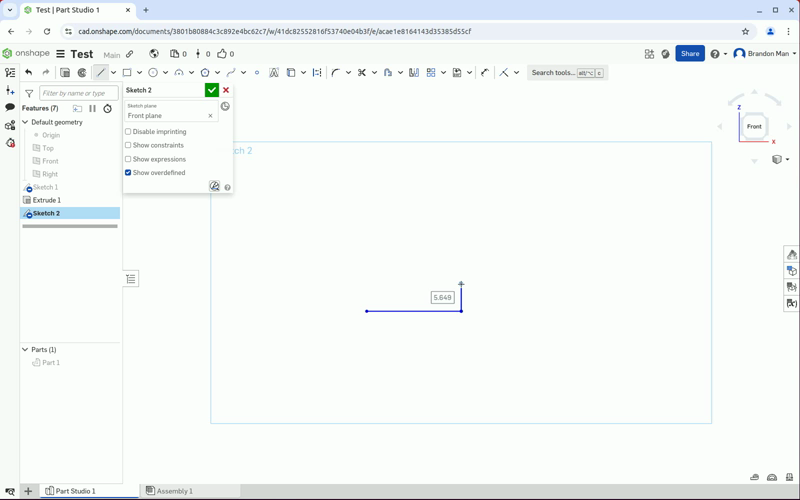
mouse_move(366, 283)
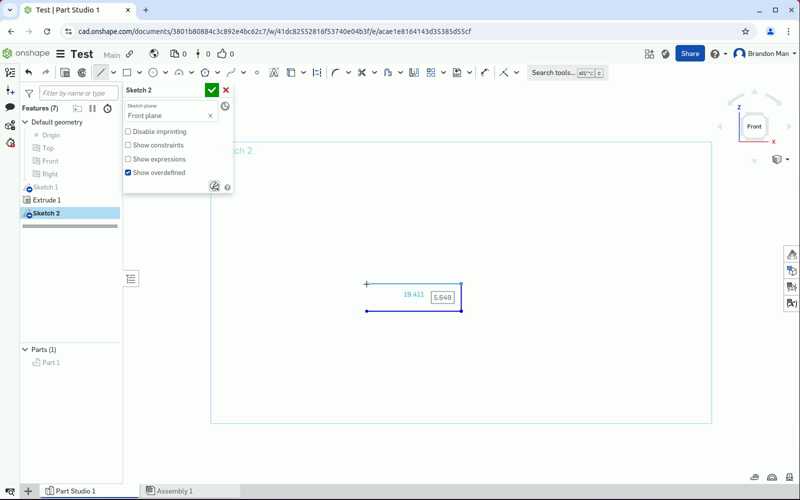
click(366, 283)
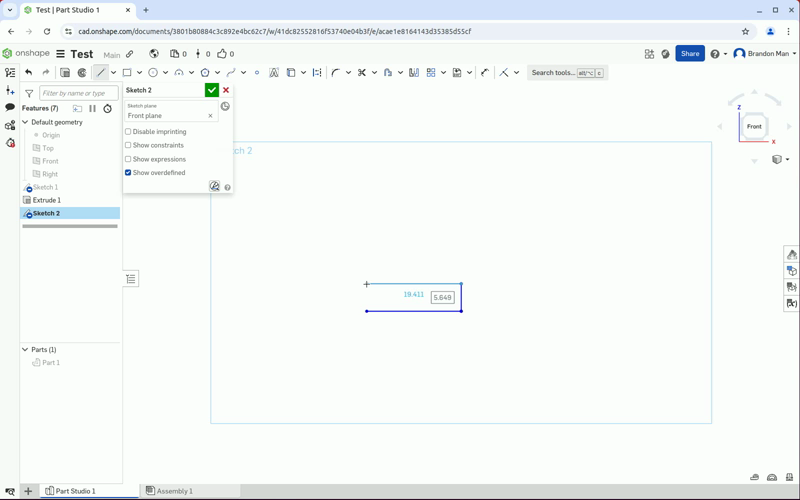
key_up(shift)
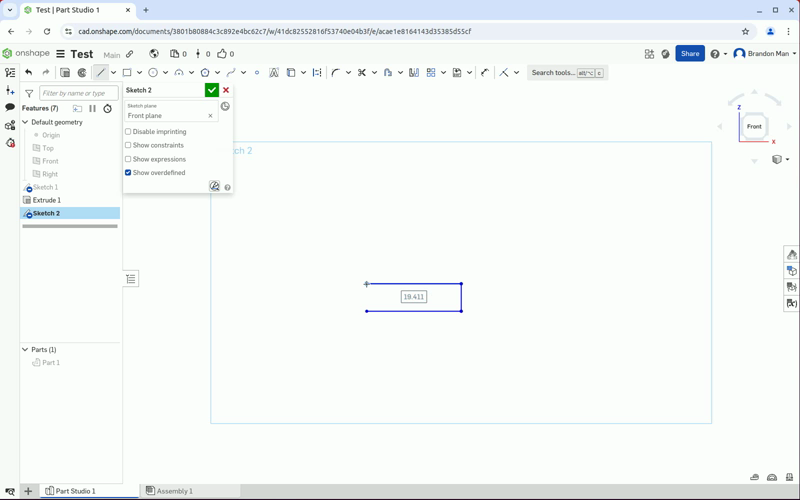
mouse_move(396, 283)
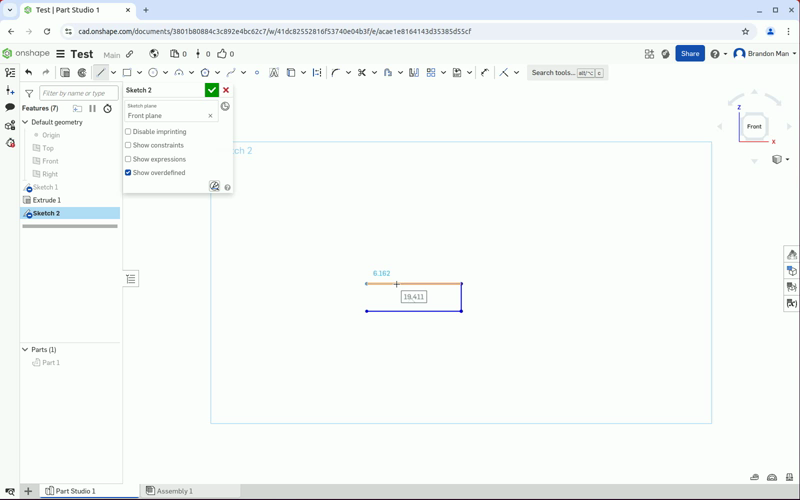
key_down(shift)
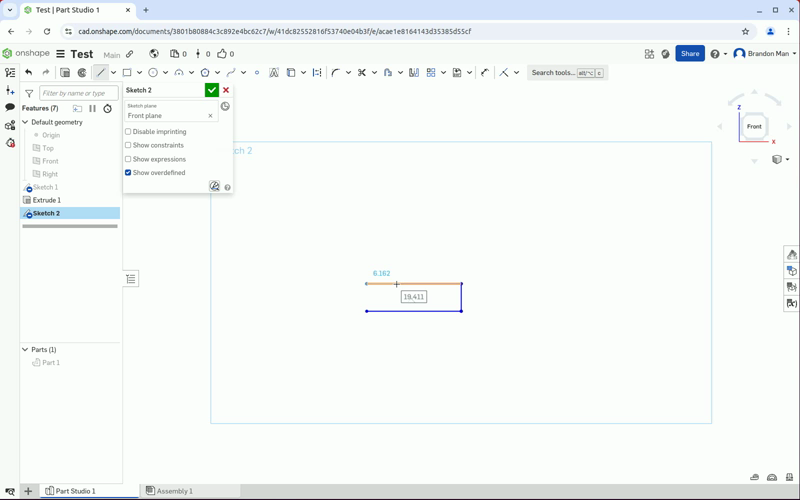
mouse_move(366, 311)
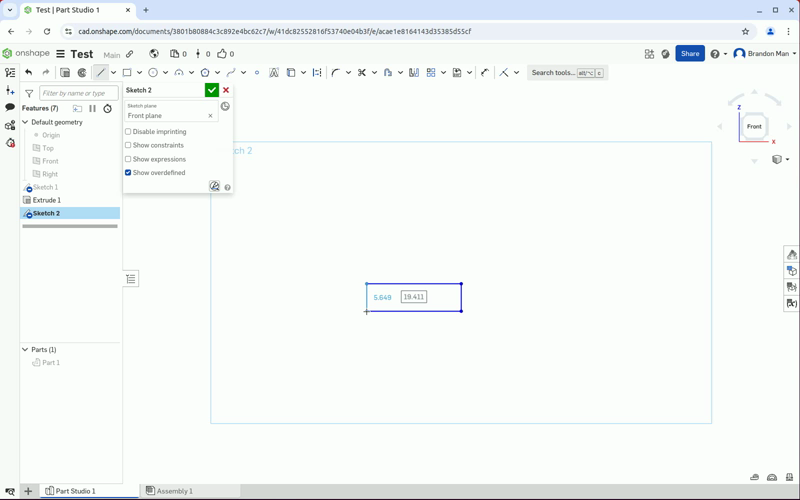
key_up(shift)
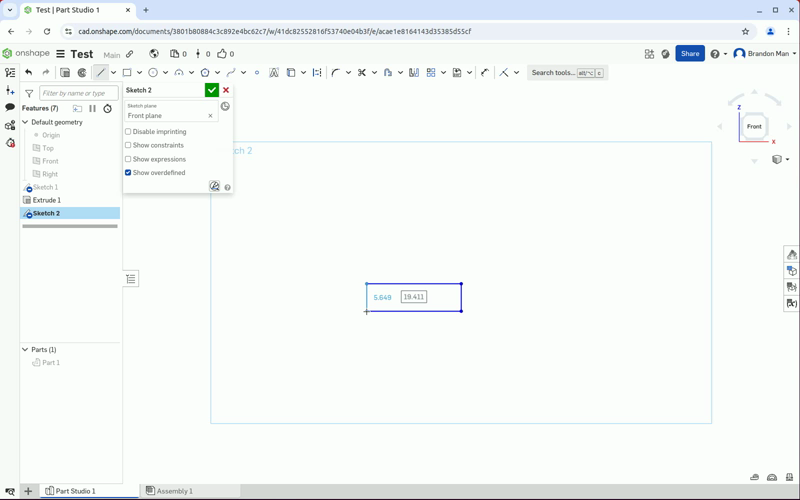
click(366, 311)
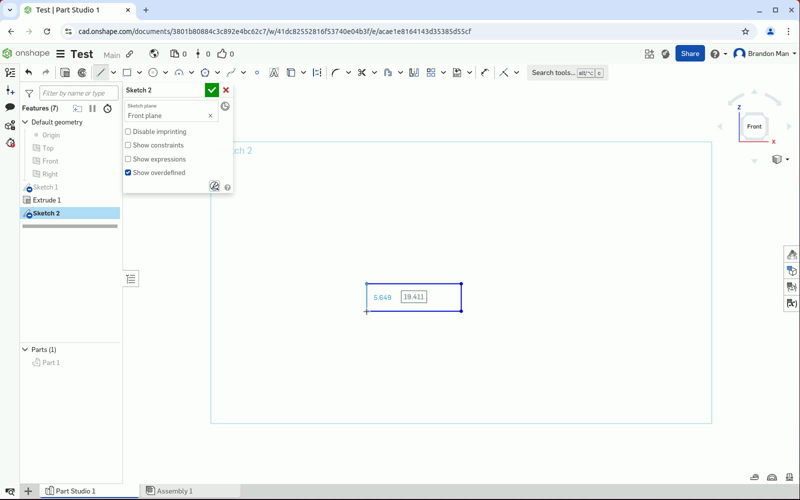
key(esc)
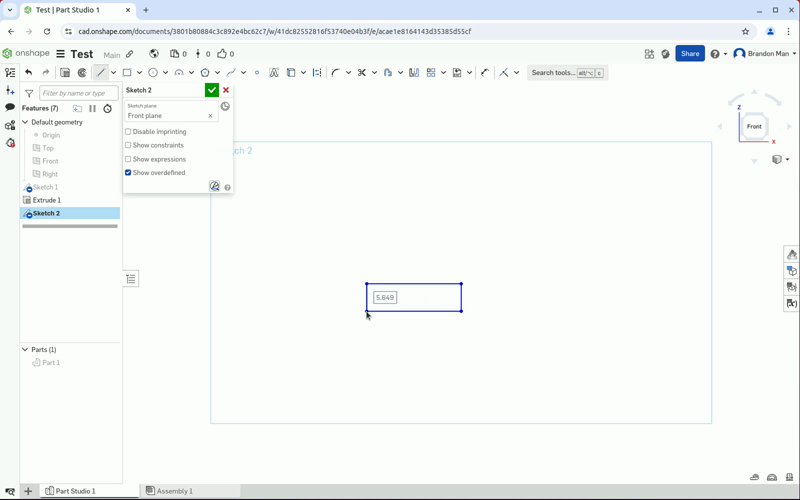
mouse_move(446, 296)
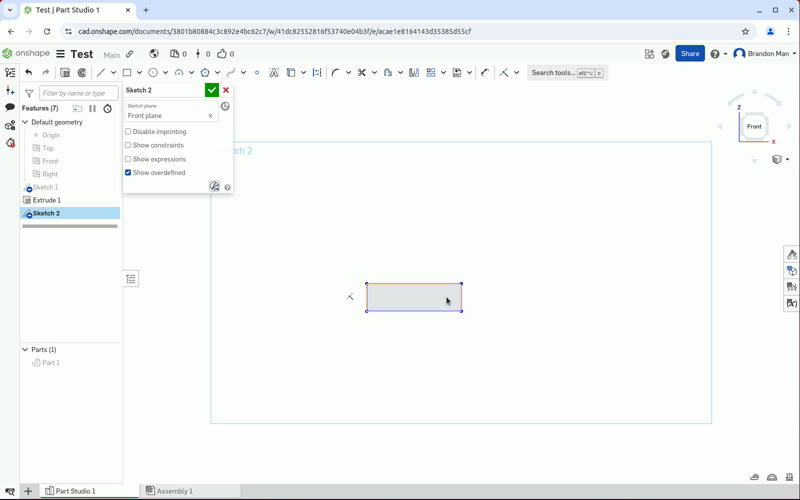
click(446, 296)
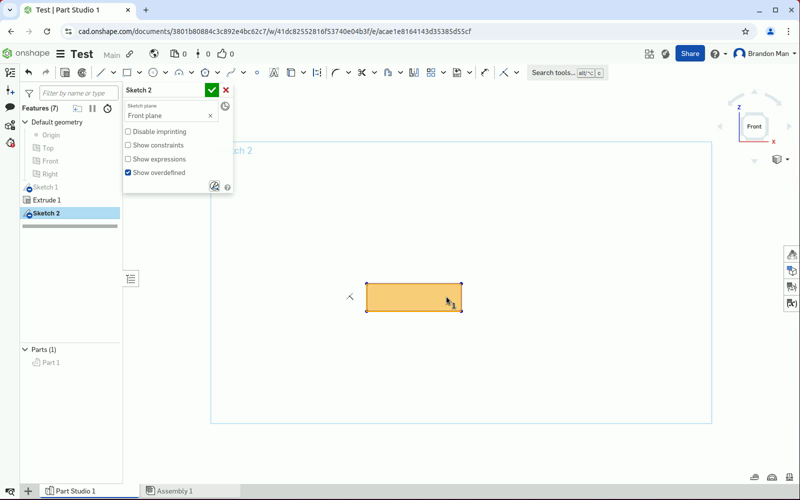
mouse_move(73, 352)
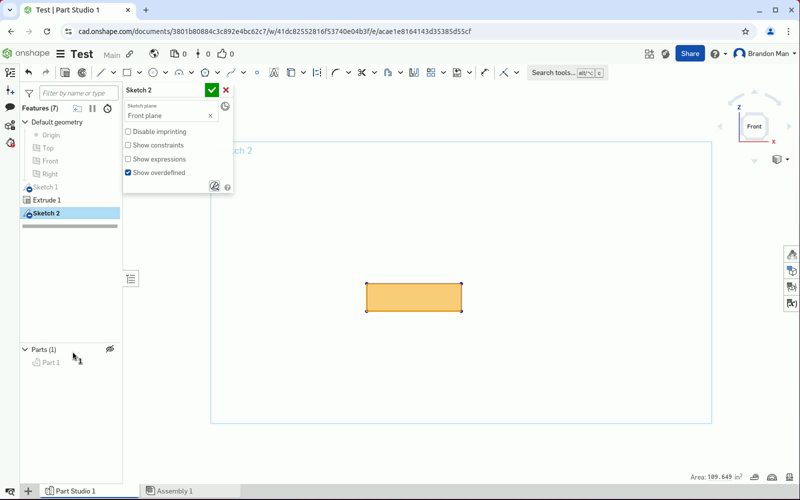
key(shift+y)
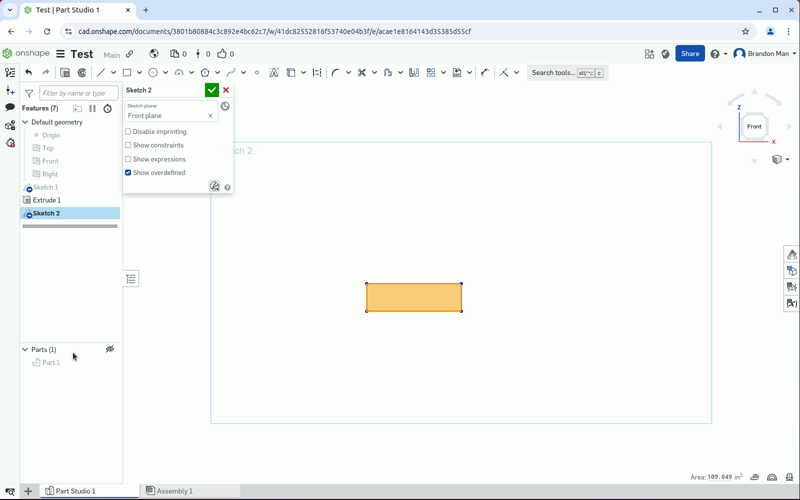
key(shift+e)
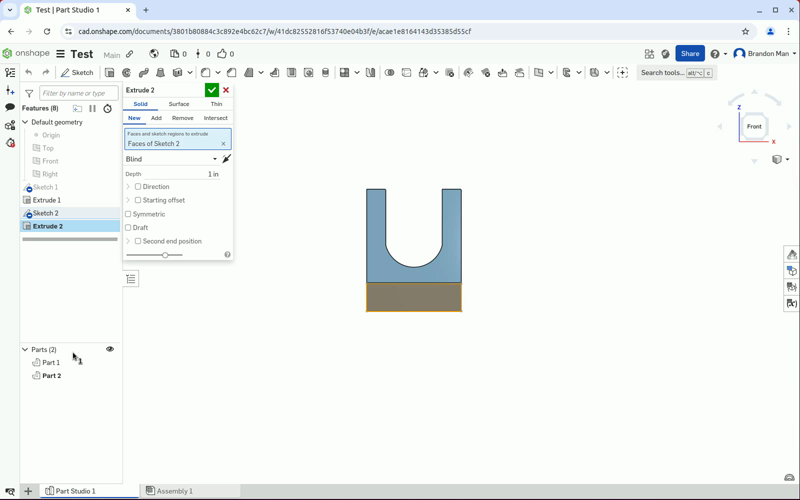
mouse_move(143, 106)
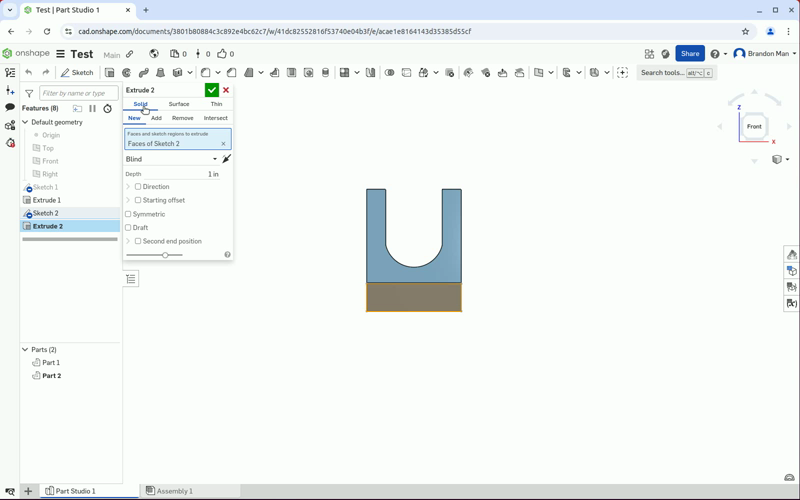
click(143, 106)
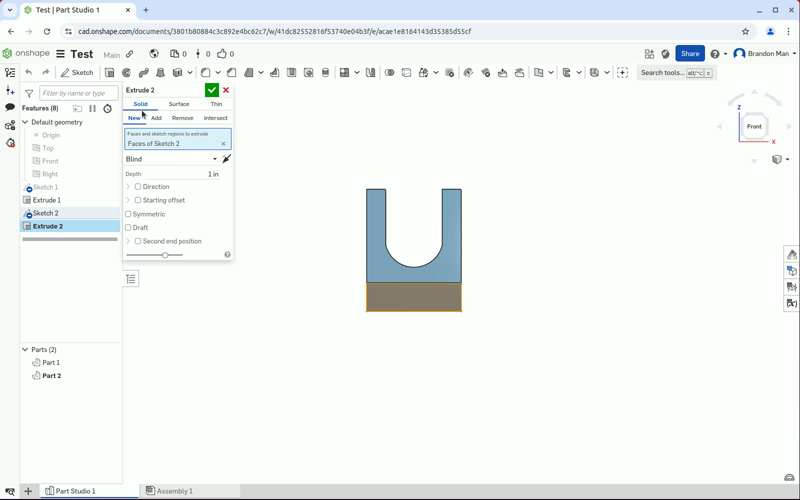
mouse_move(137, 120)
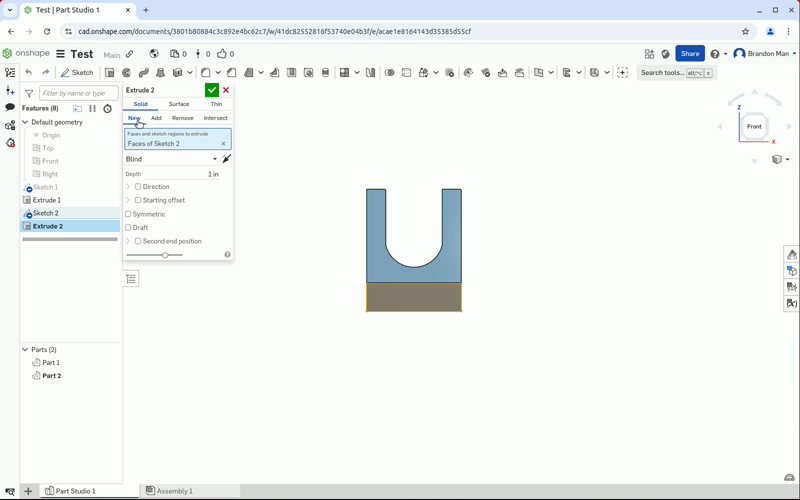
click(137, 120)
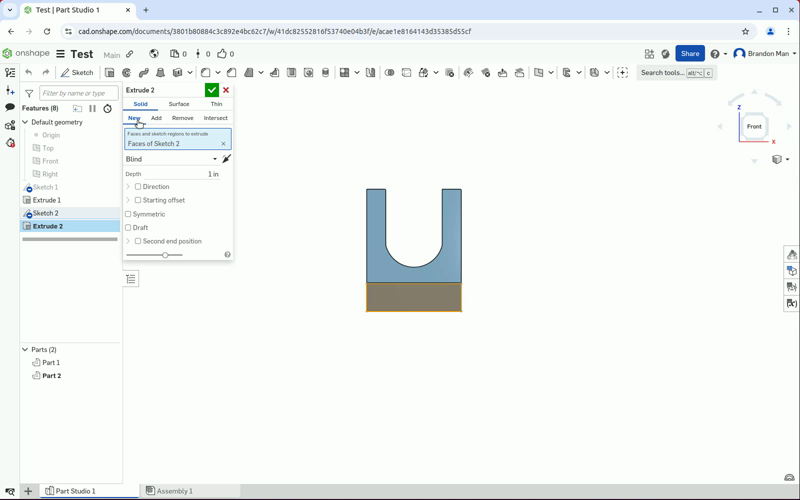
key(tab, 4)
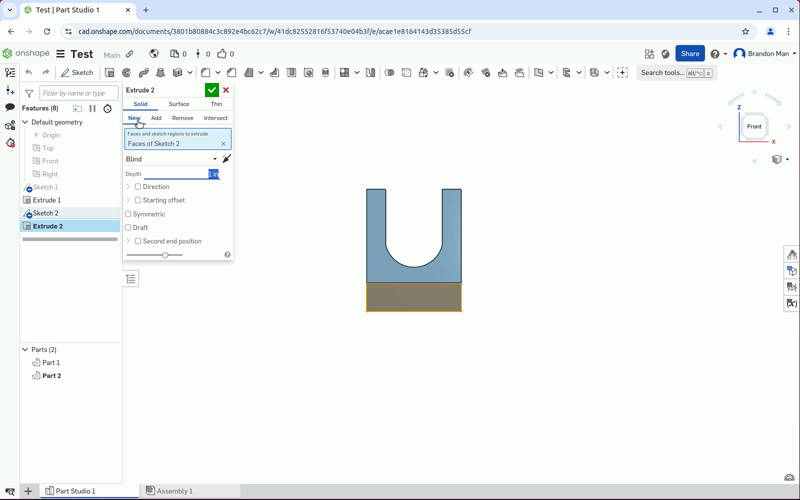
text(13.48)
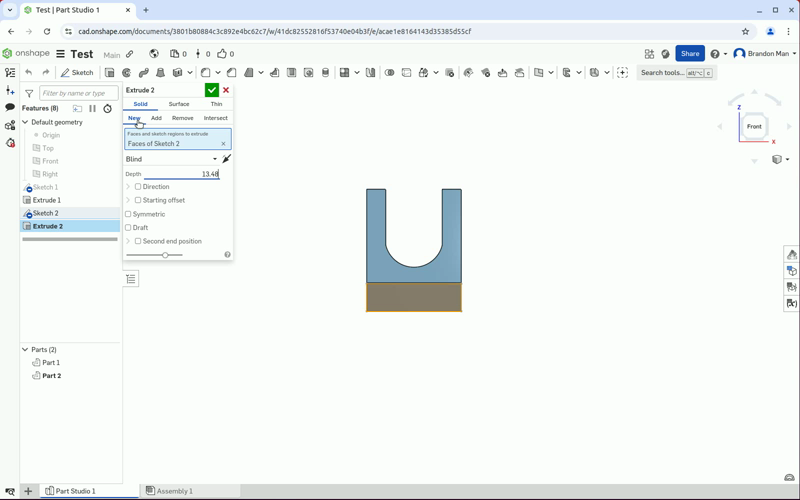
key(enter)
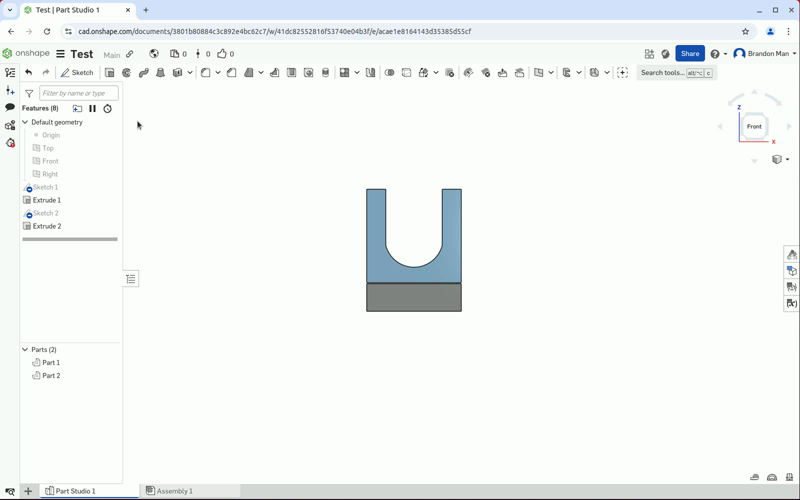
key(shift+h)
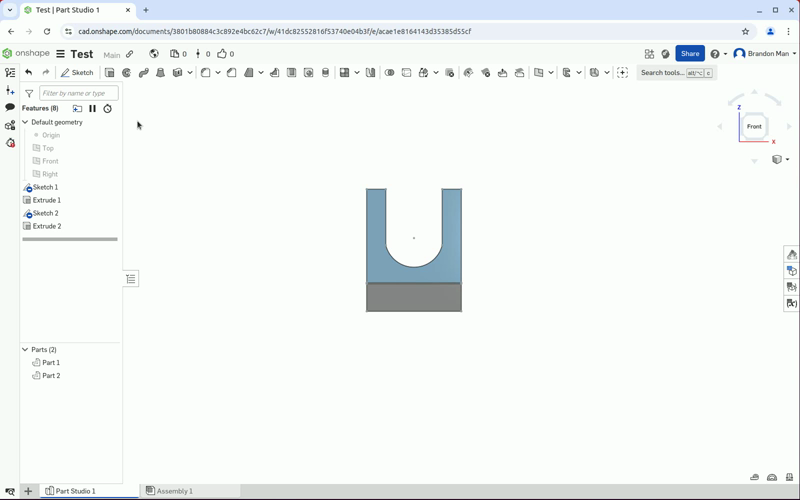
key(shift+h)
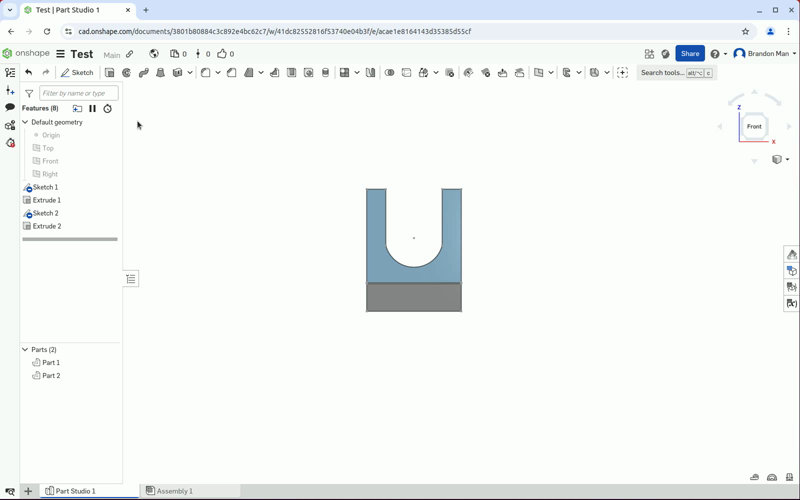
key(shift+7)
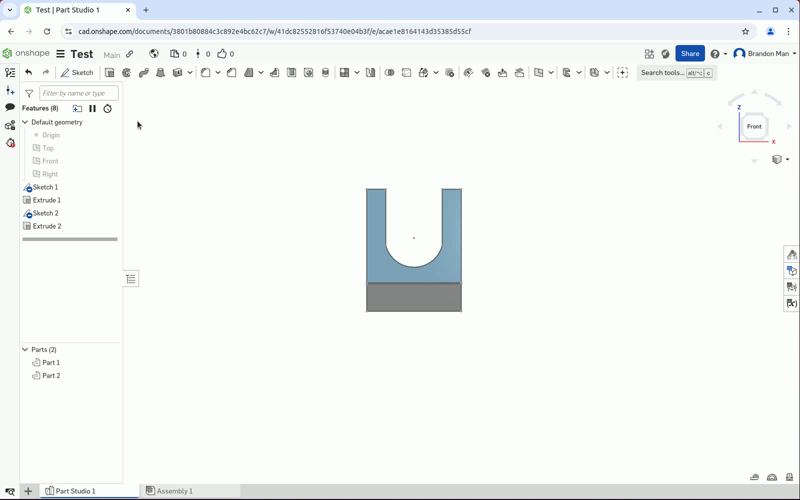
key(left, 2)
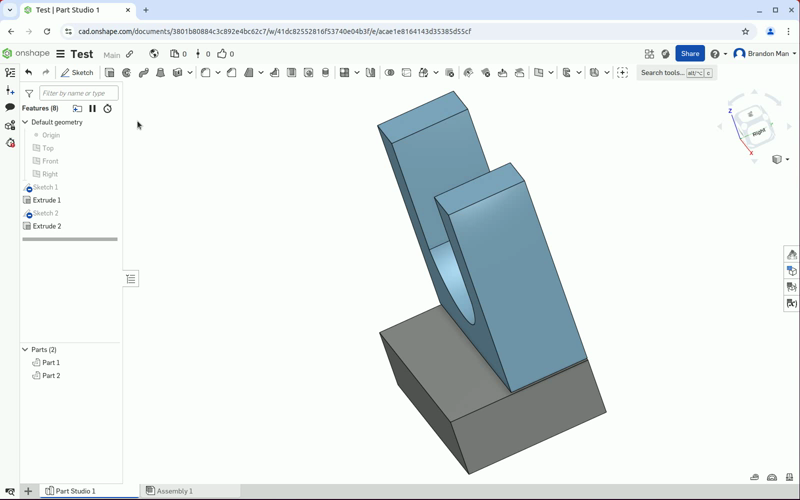
key(down, 2)
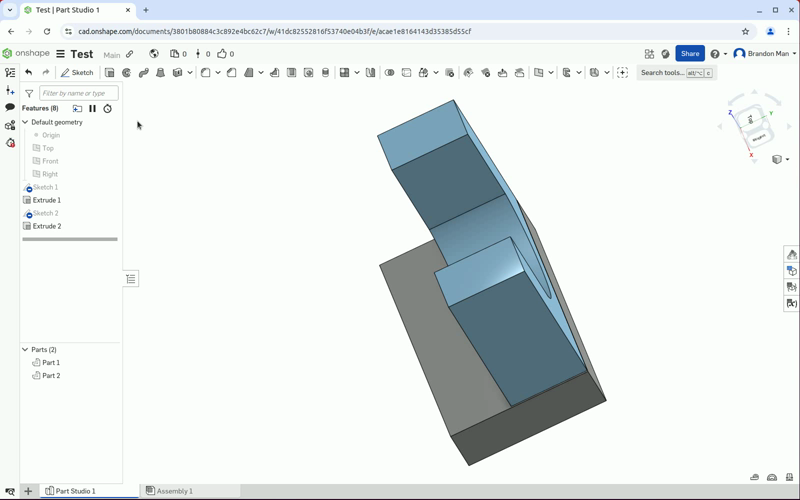
key(up, 2)
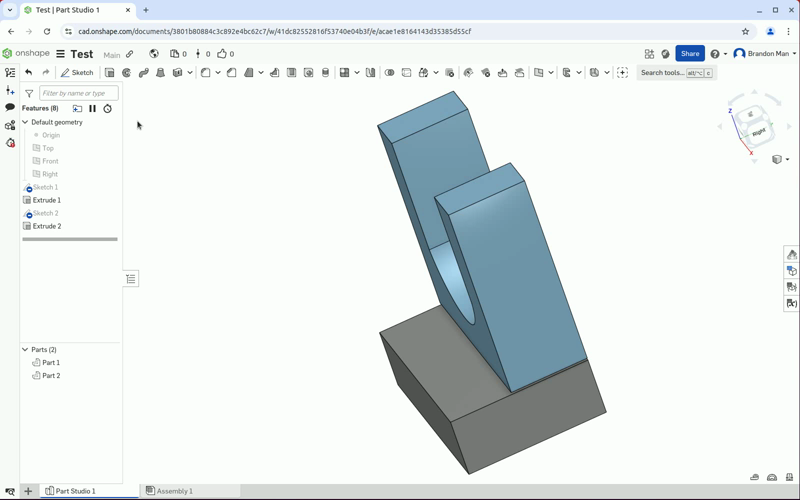
key(right, 2)
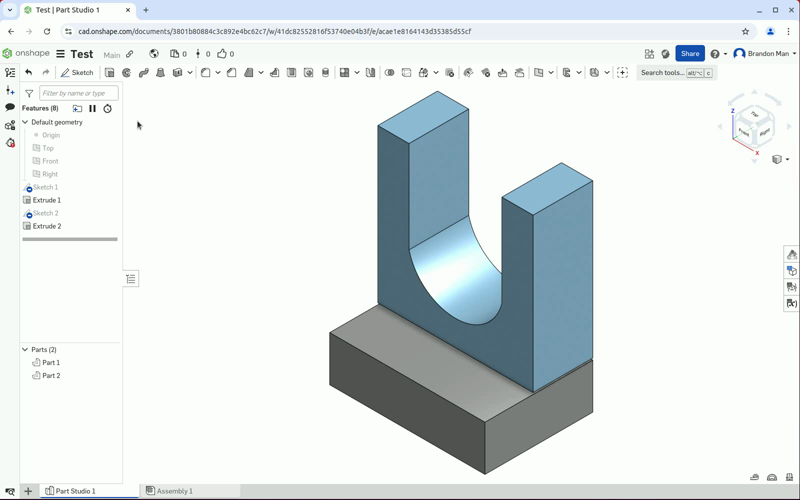
mouse_move(73, 189)
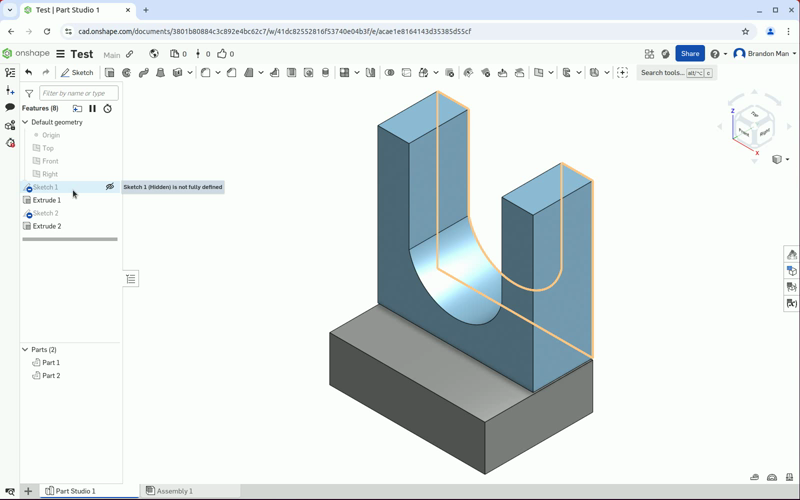
click(73, 189)